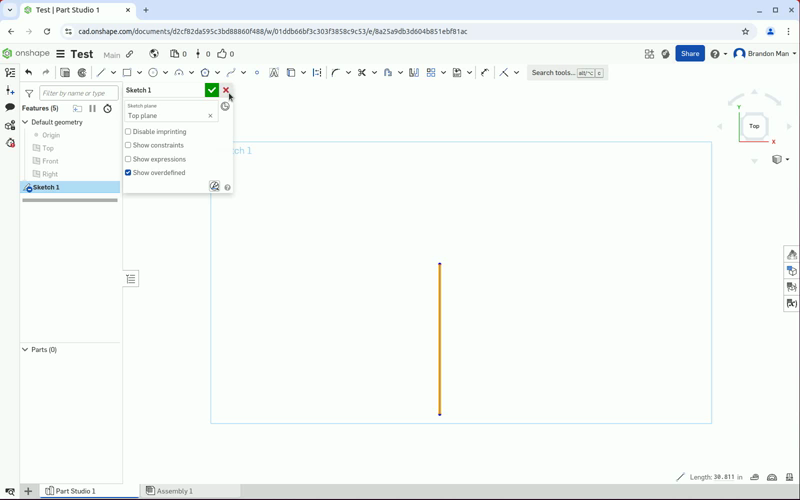
key(shift+h)
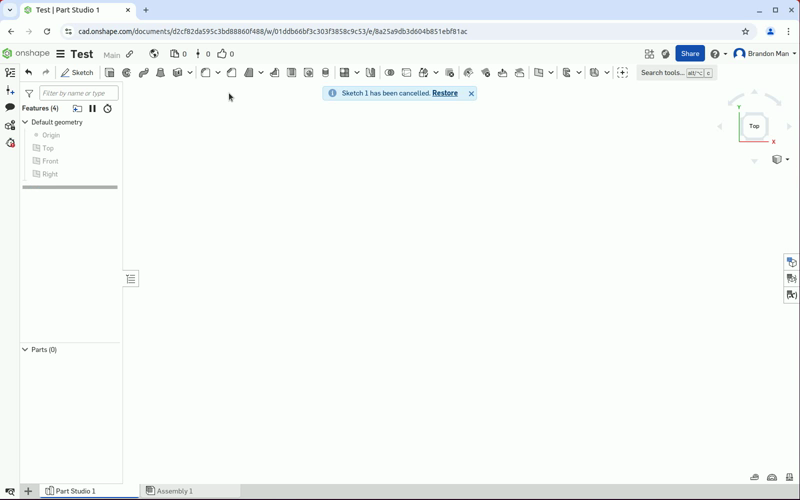
mouse_move(73, 352)
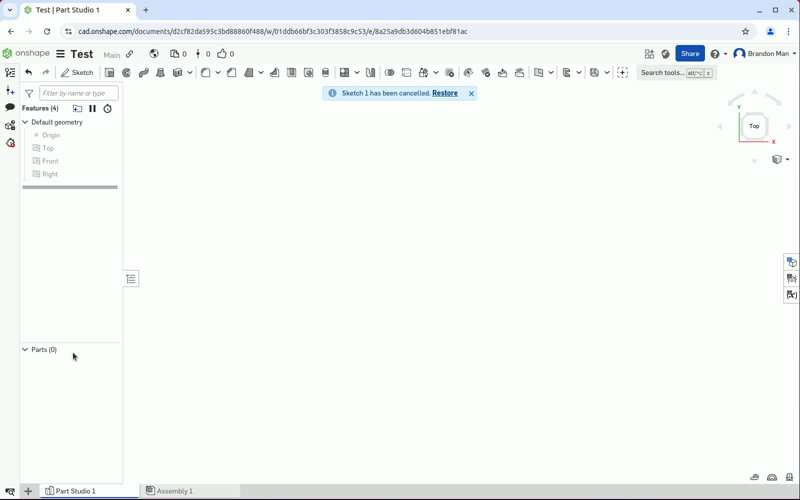
key(y)
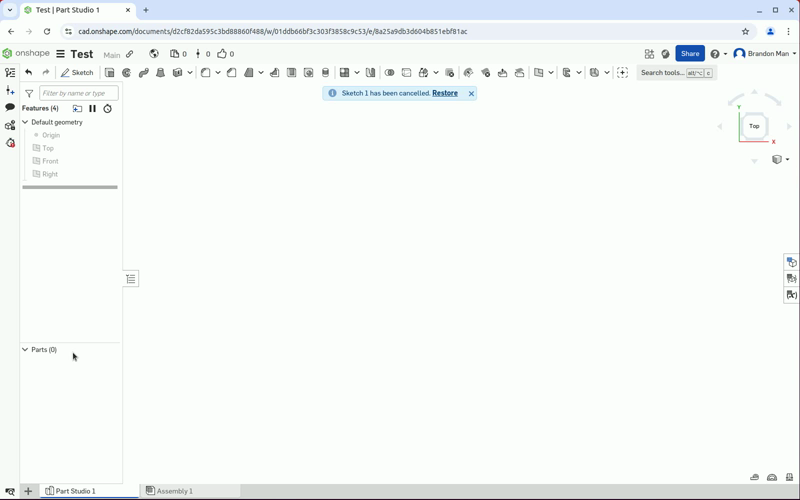
key(shift+p)
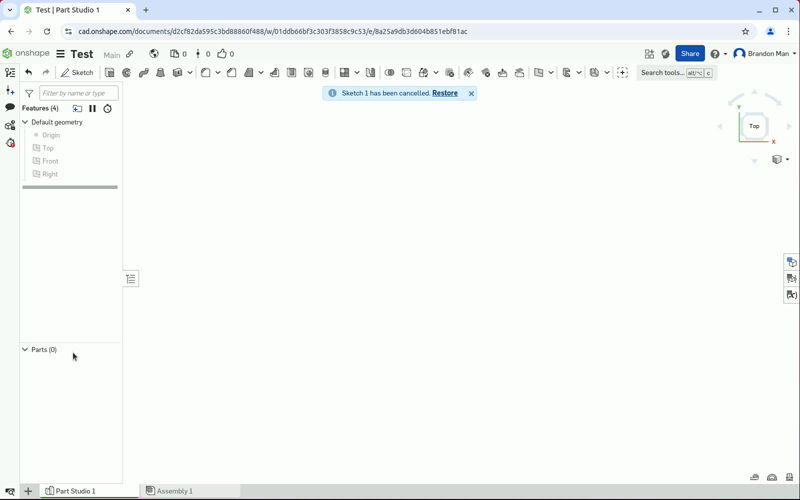
key(space)
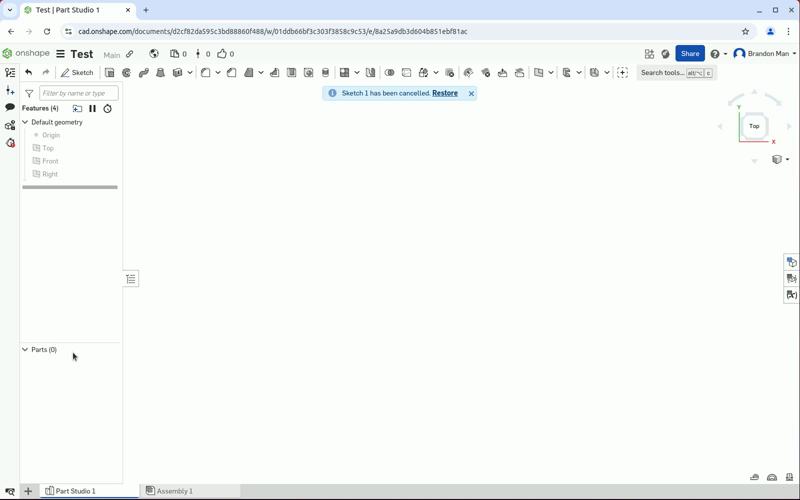
key_down(shift)
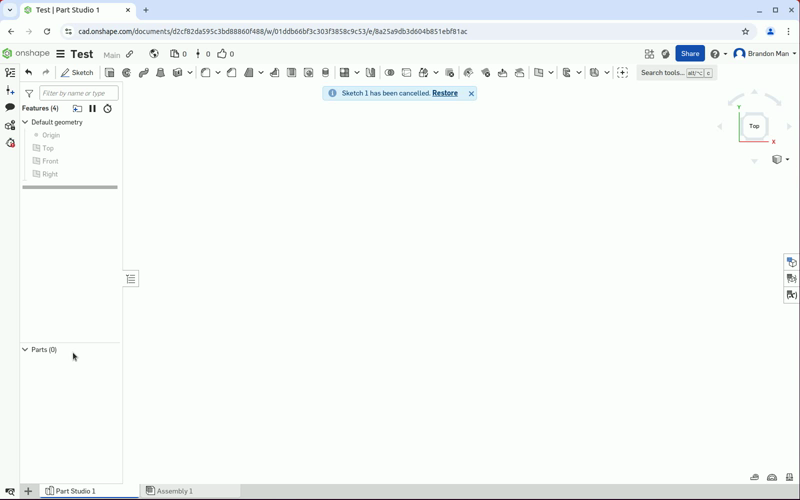
key(up)
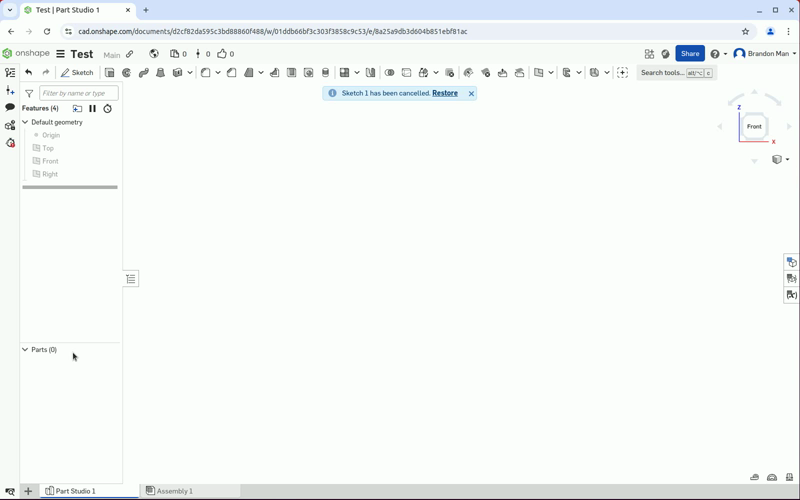
key_up(shift)
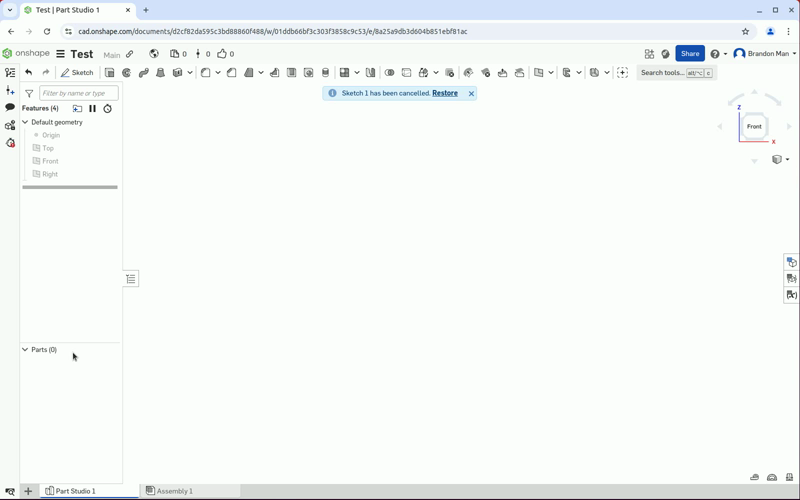
mouse_move(73, 352)
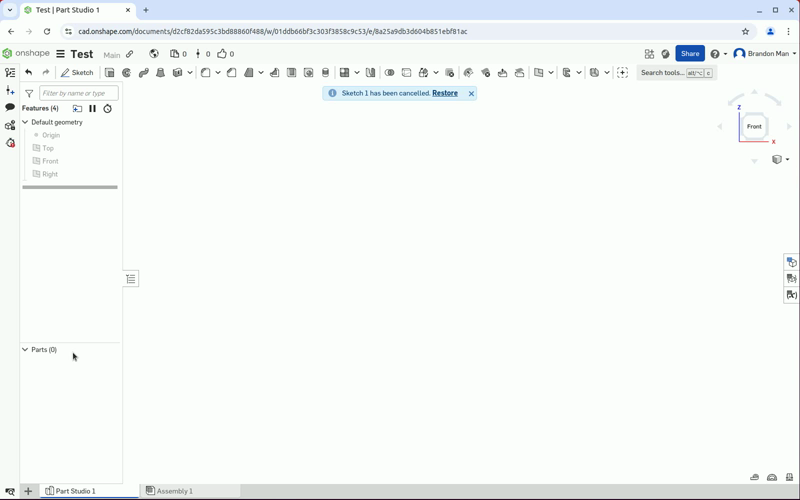
key(shift+y)
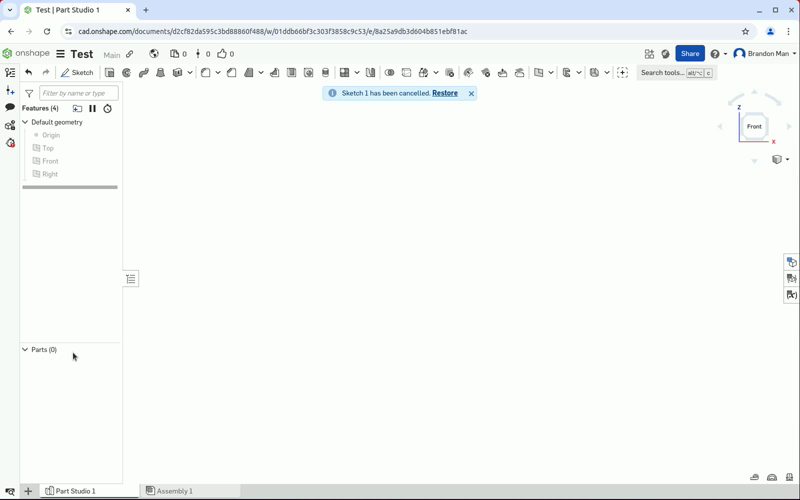
key(shift+s)
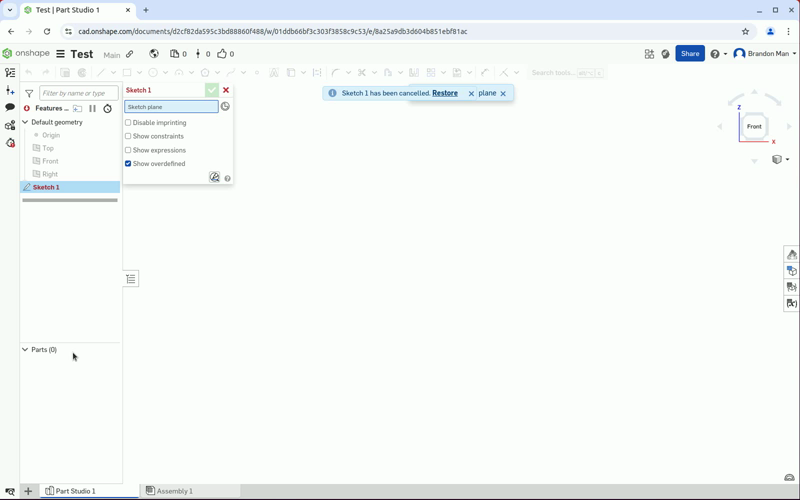
mouse_move(73, 163)
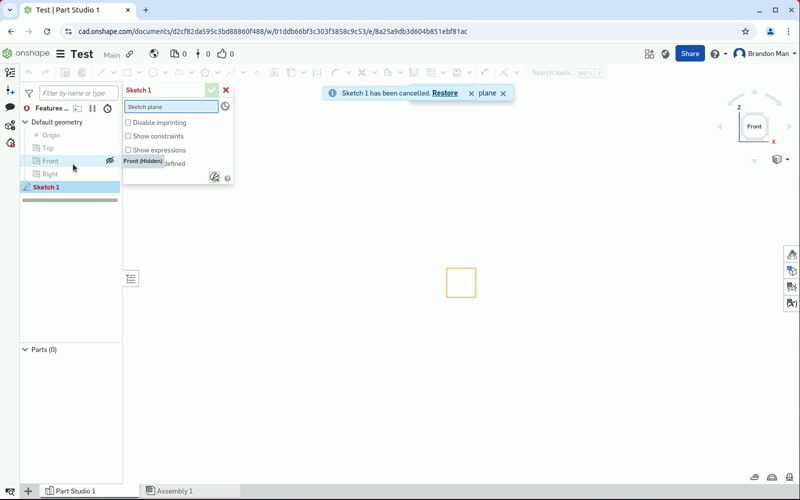
click(73, 163)
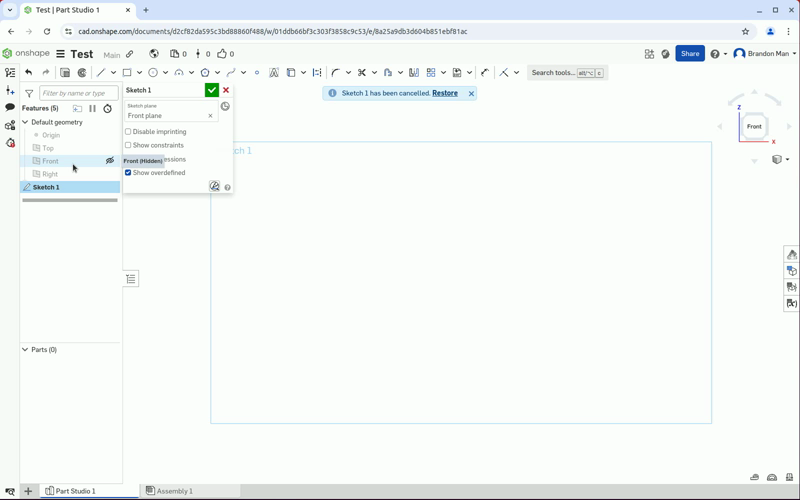
mouse_move(73, 352)
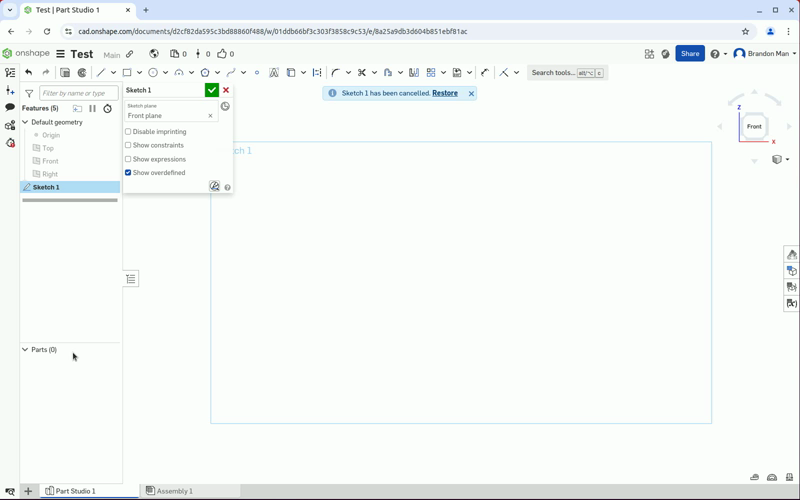
key(y)
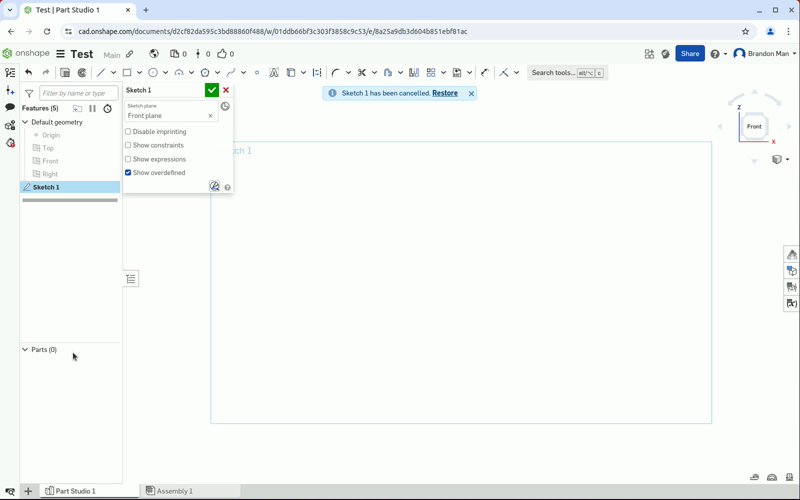
key(c)
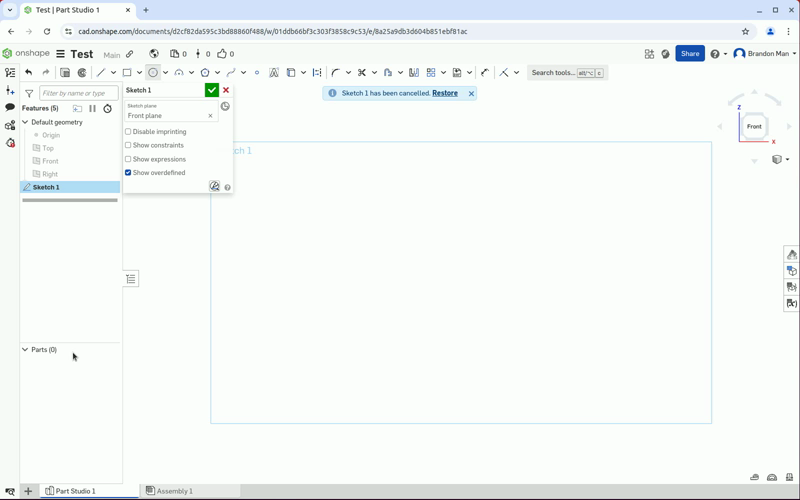
key_down(shift)
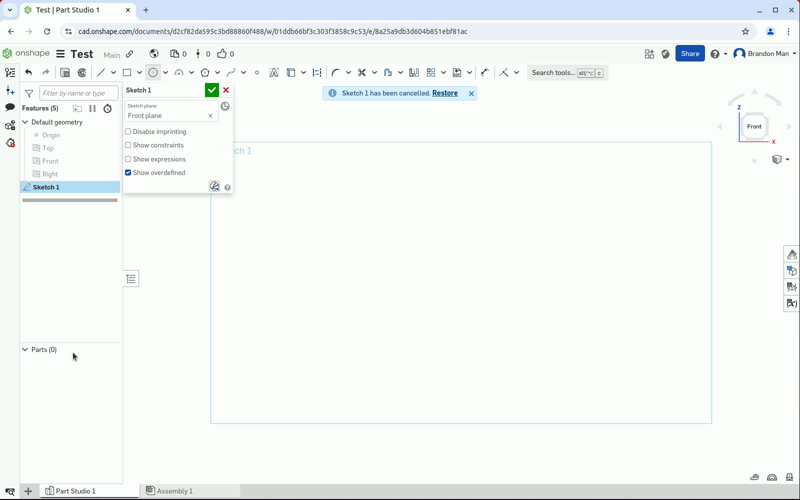
mouse_move(461, 282)
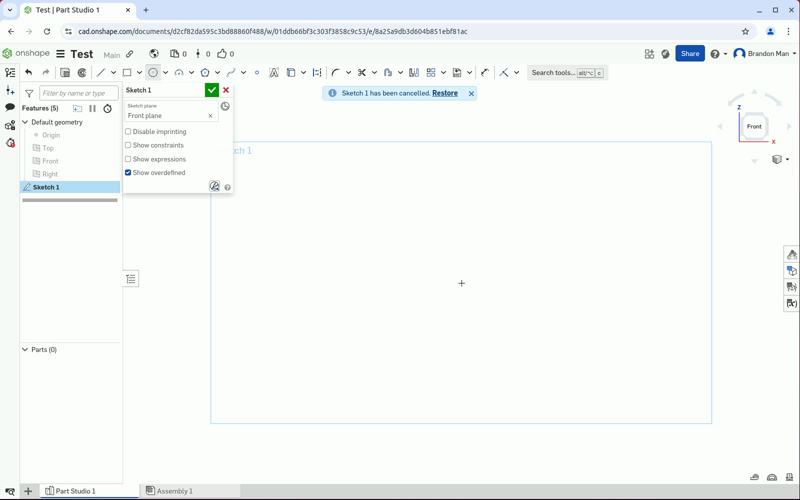
click(461, 282)
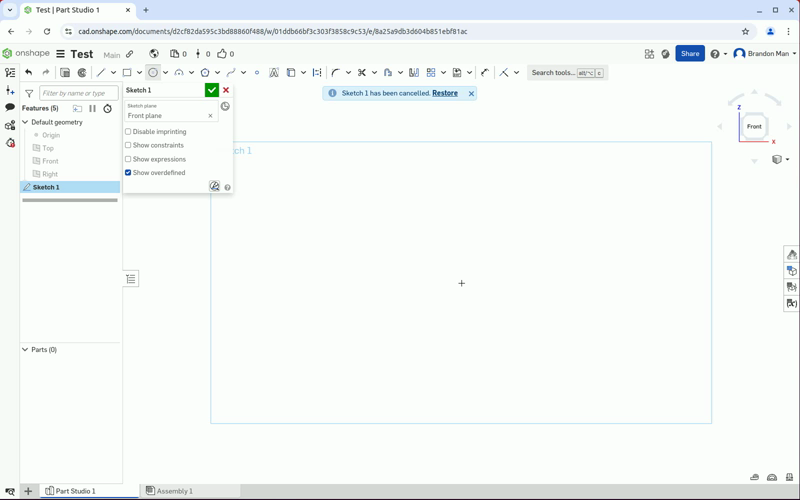
key_up(shift)
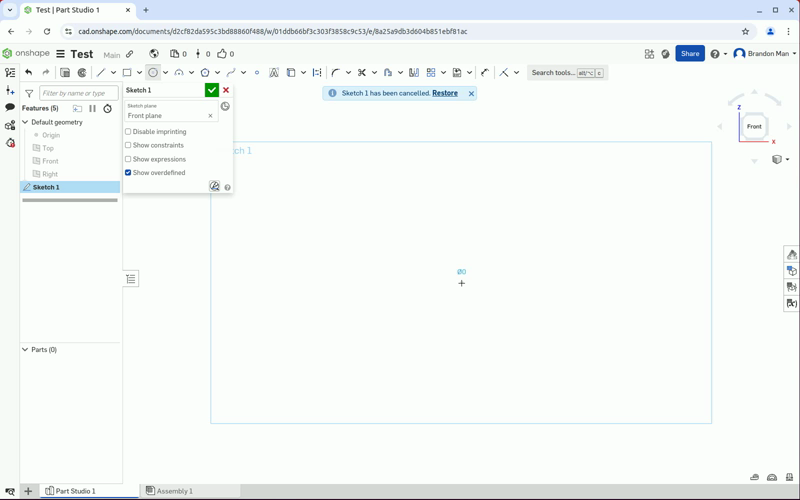
mouse_move(465, 282)
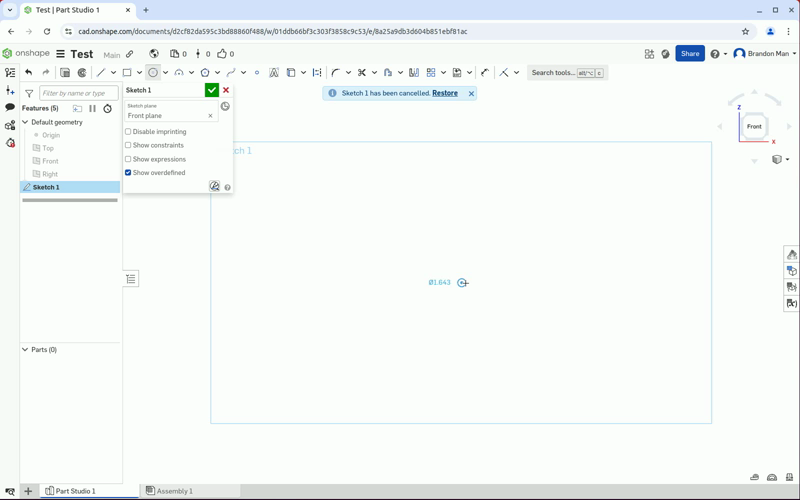
click(465, 282)
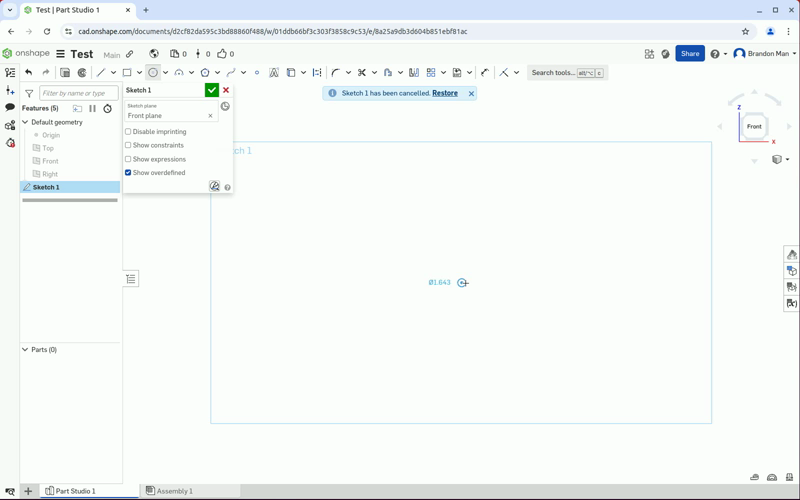
key(esc)
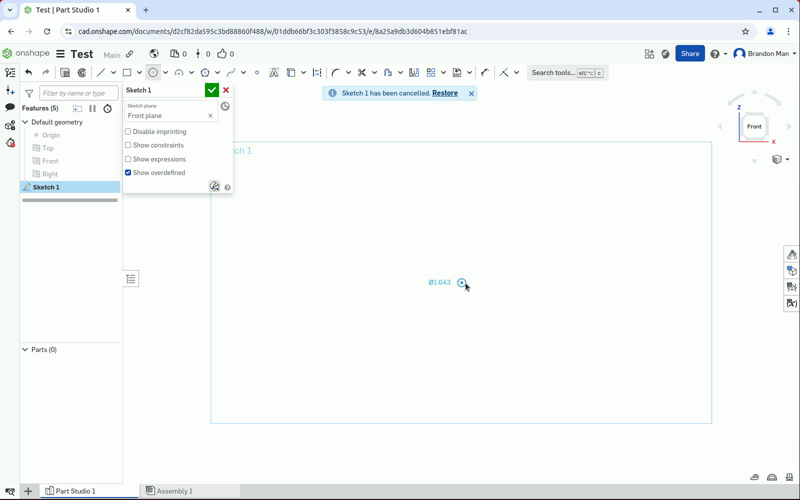
key(c)
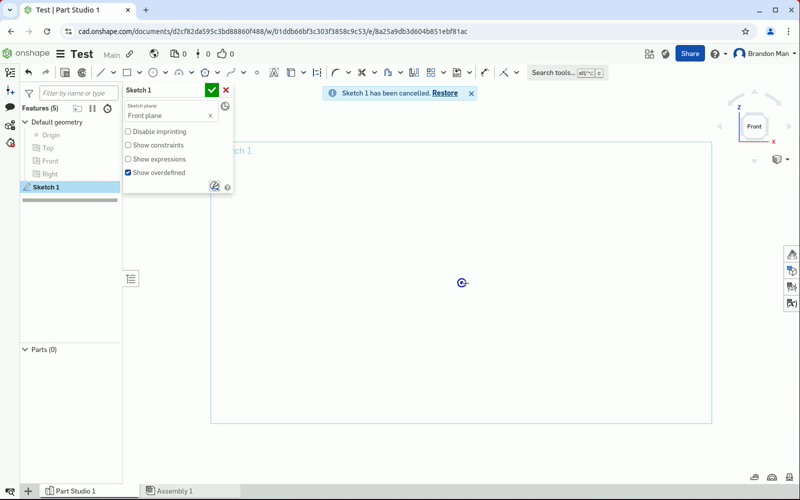
key_down(shift)
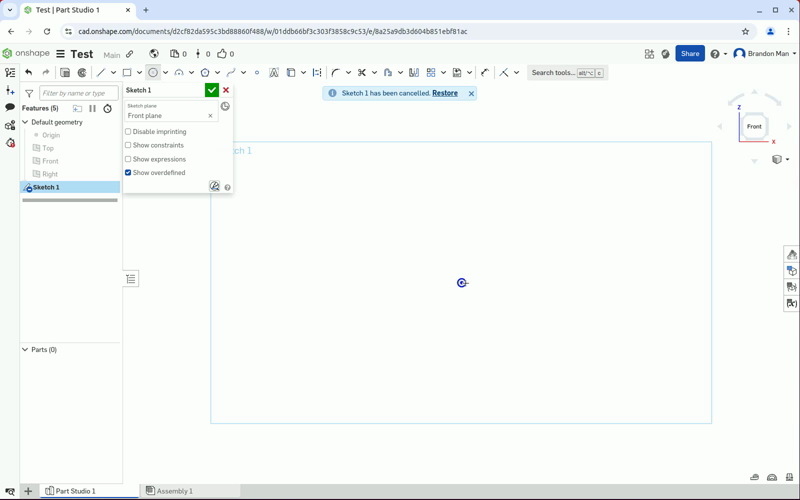
mouse_move(461, 282)
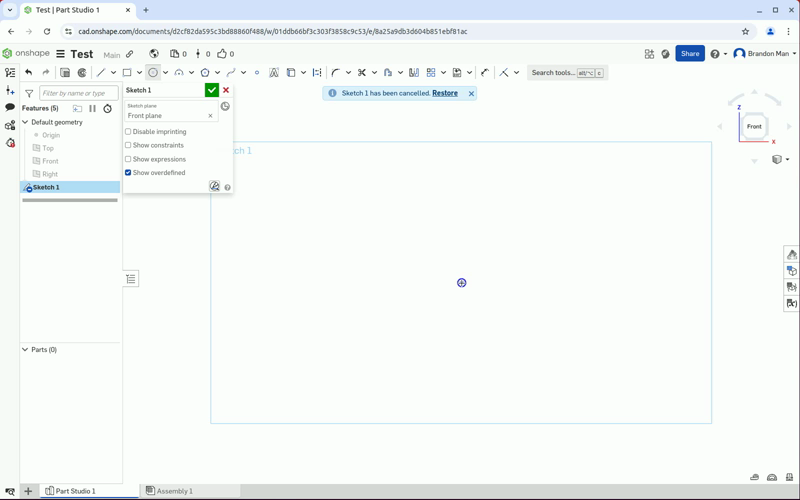
scroll(6)
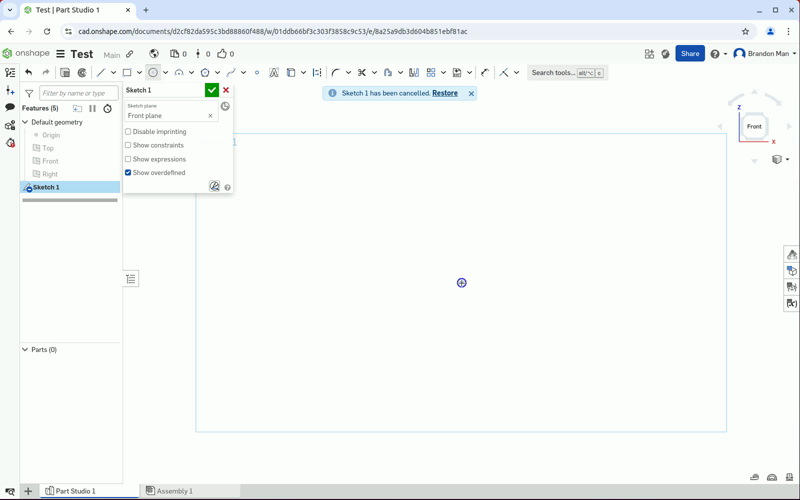
scroll(6)
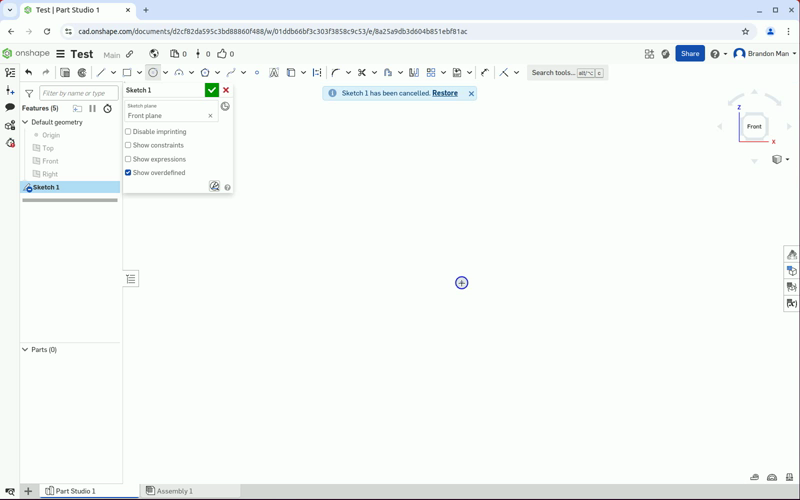
scroll(6)
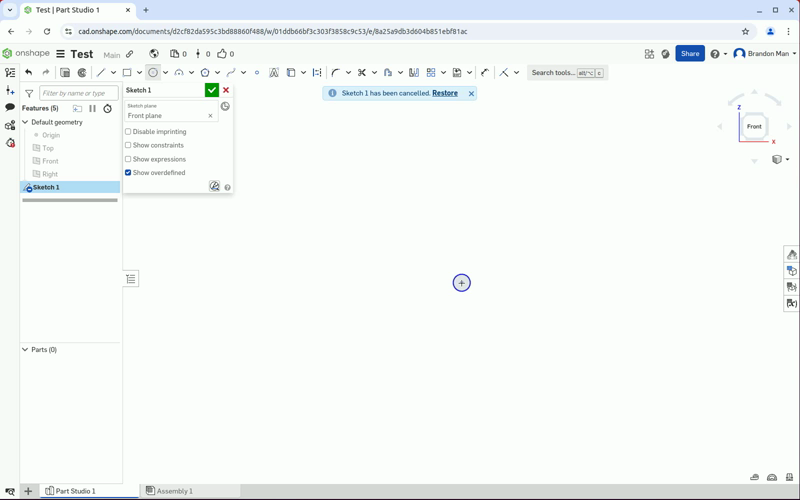
scroll(6)
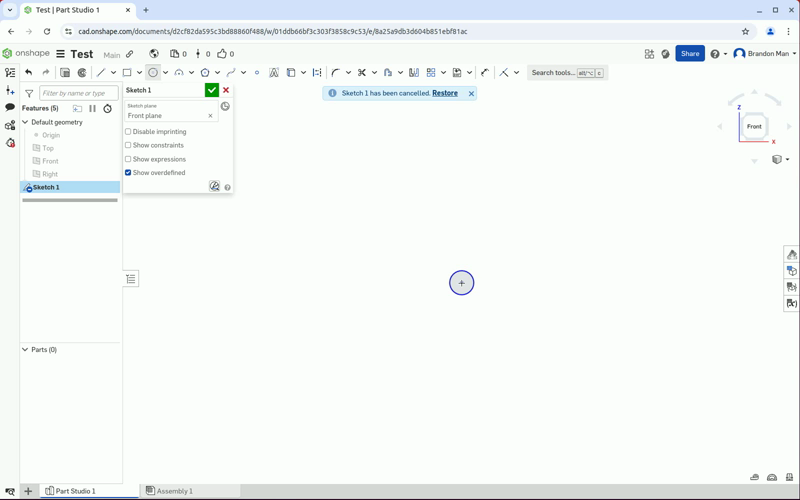
scroll(6)
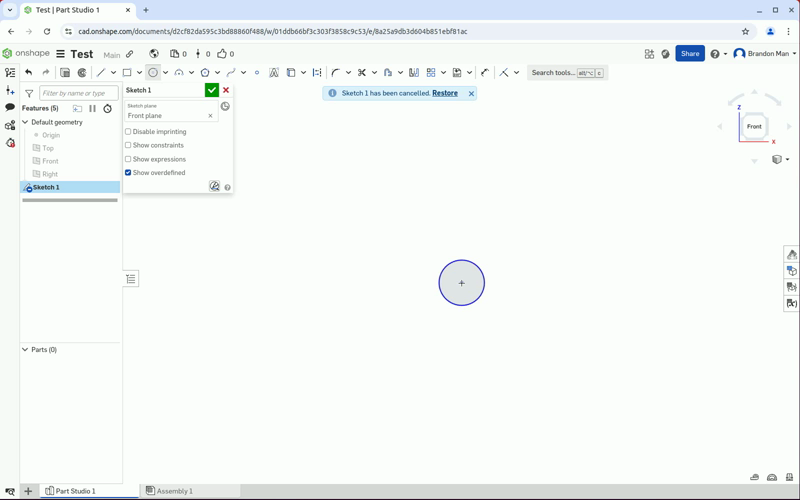
scroll(6)
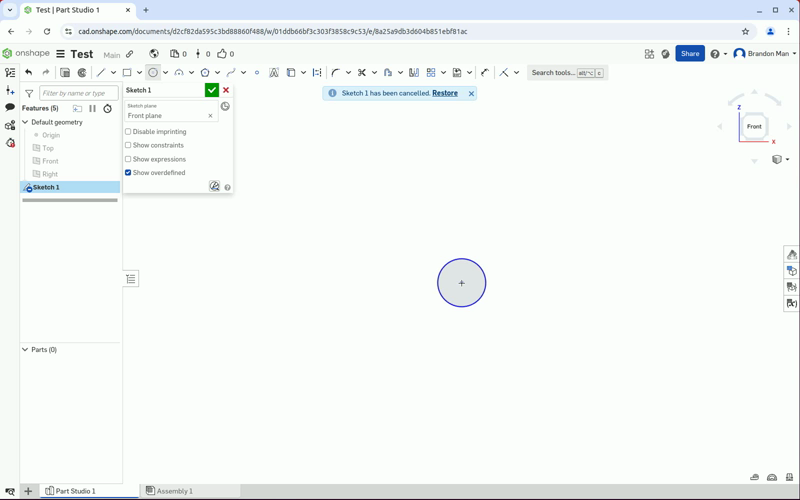
scroll(6)
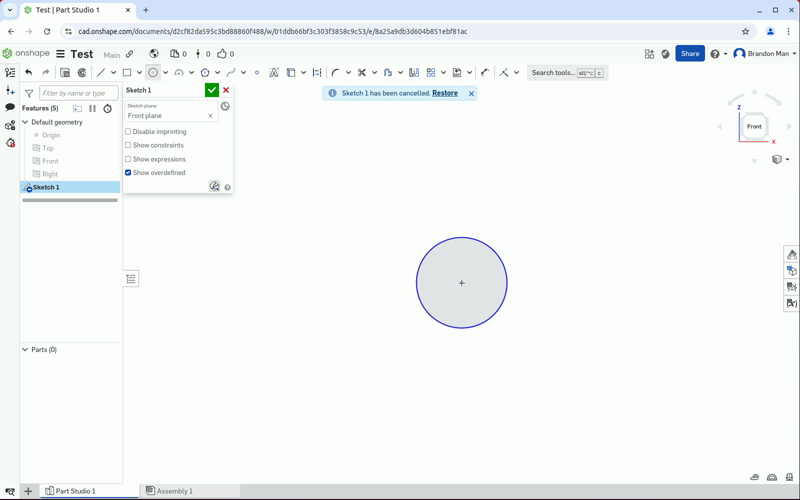
click(461, 282)
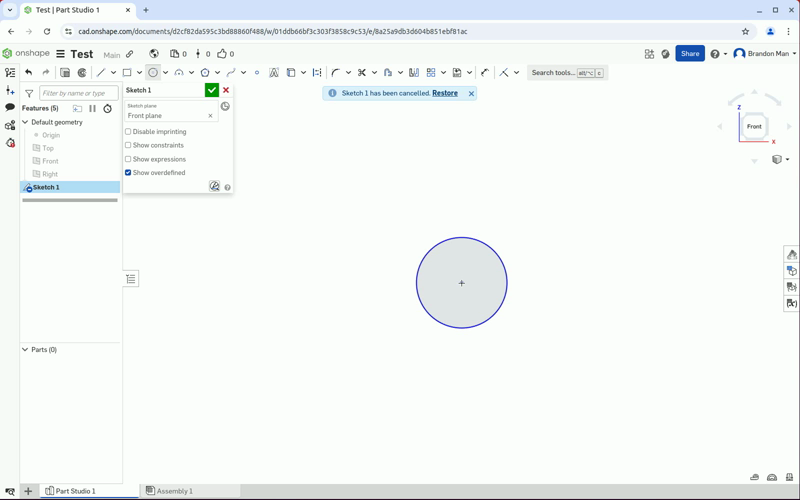
scroll(-6)
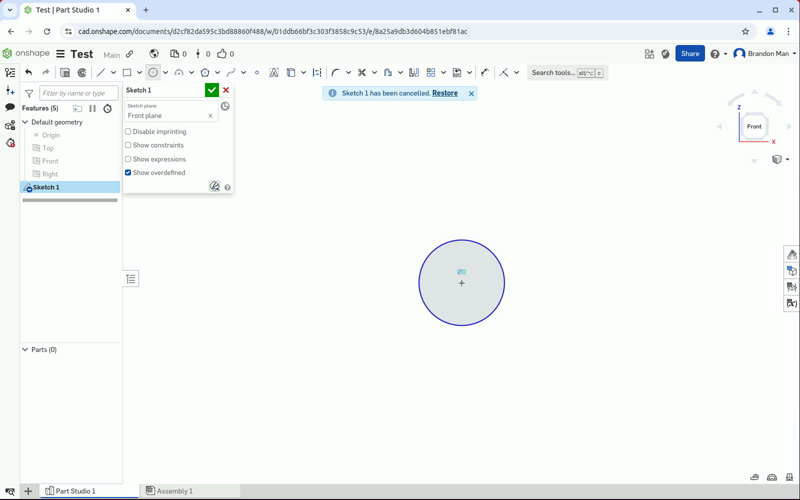
scroll(-6)
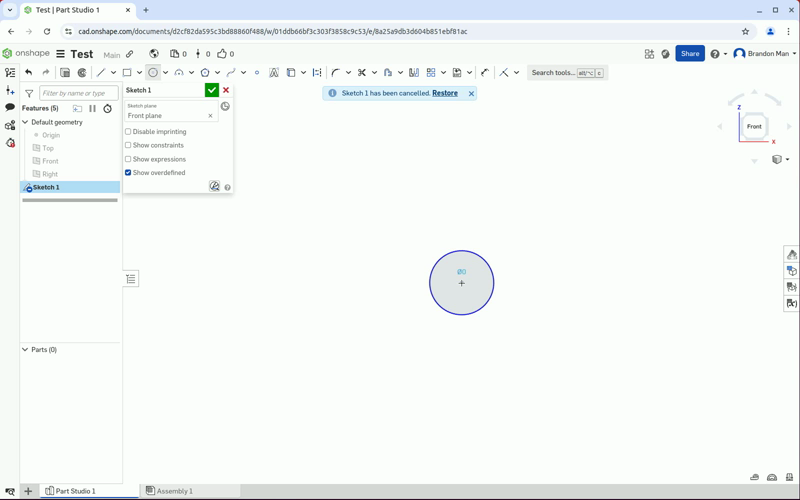
scroll(-6)
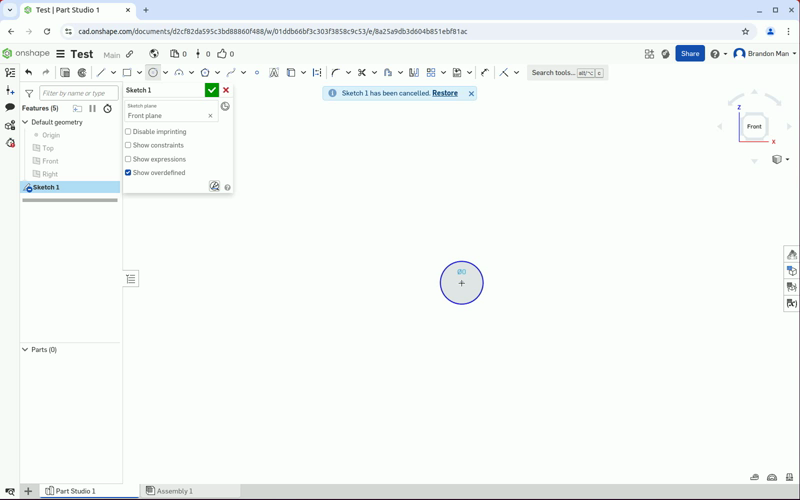
scroll(-6)
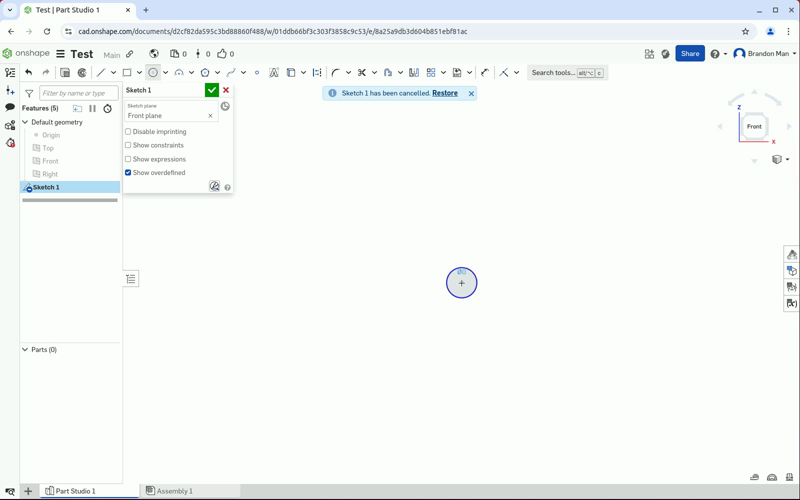
scroll(-6)
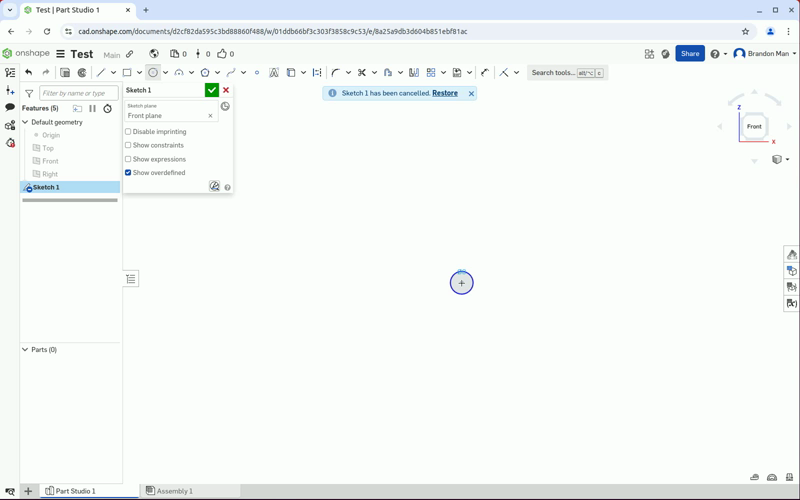
scroll(-6)
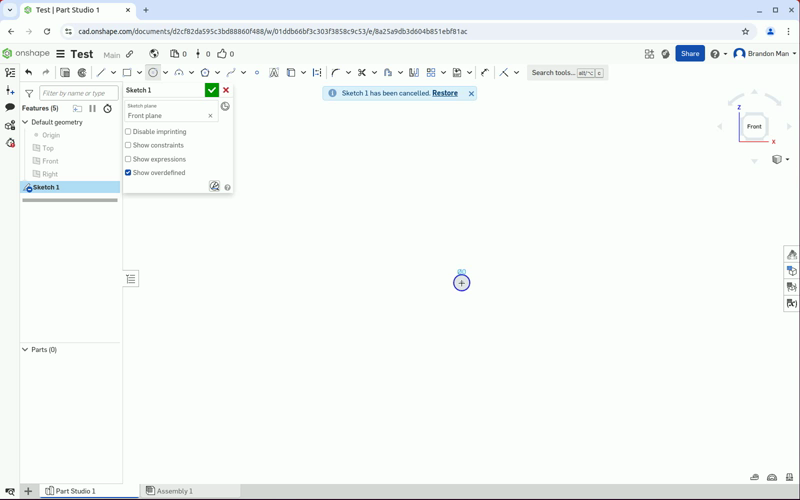
scroll(-6)
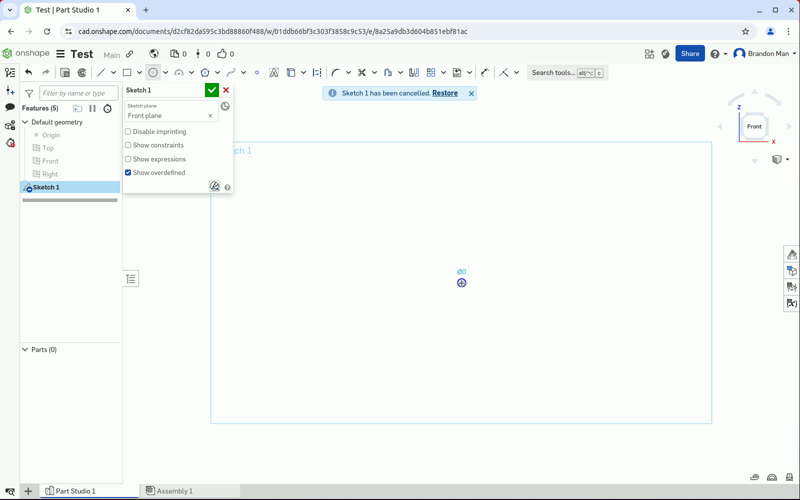
key_up(shift)
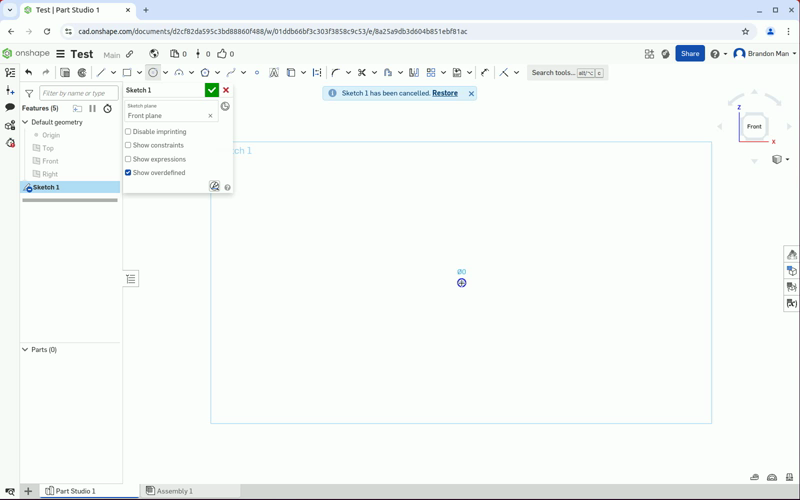
mouse_move(463, 282)
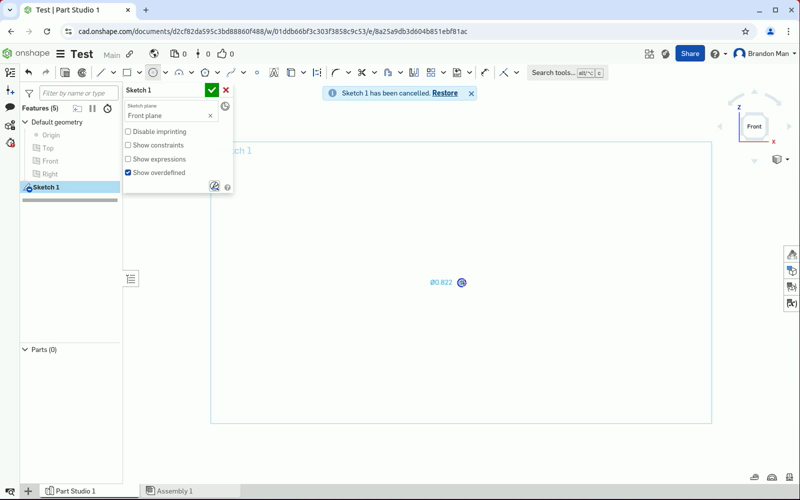
scroll(6)
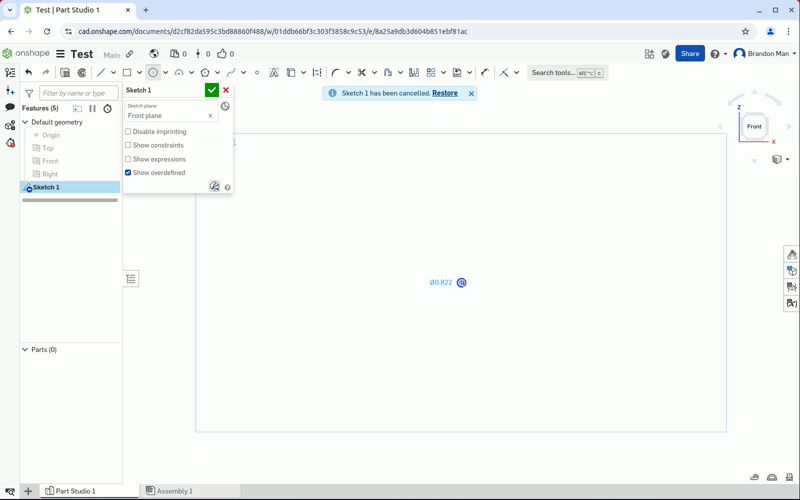
scroll(6)
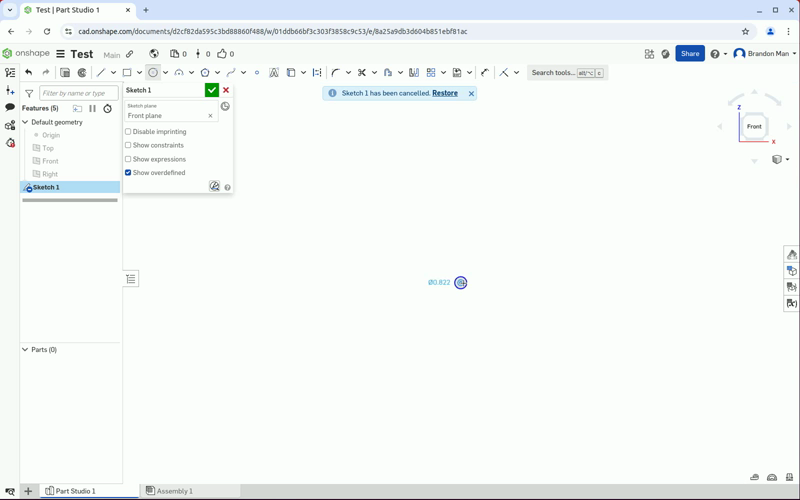
scroll(6)
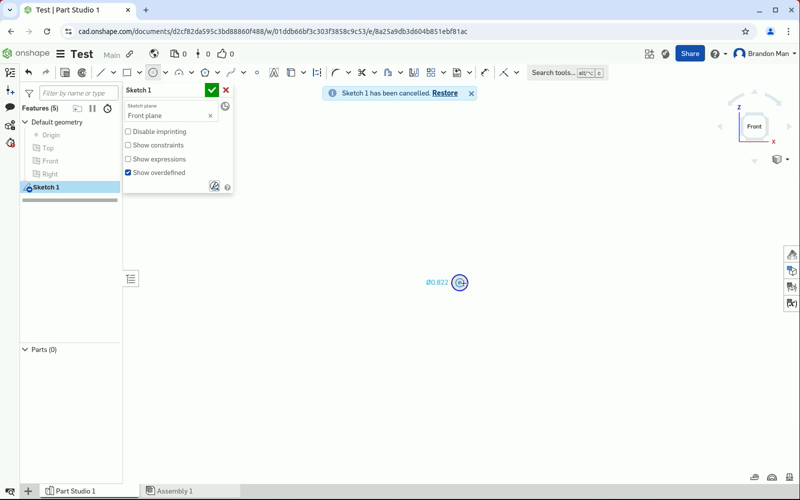
scroll(6)
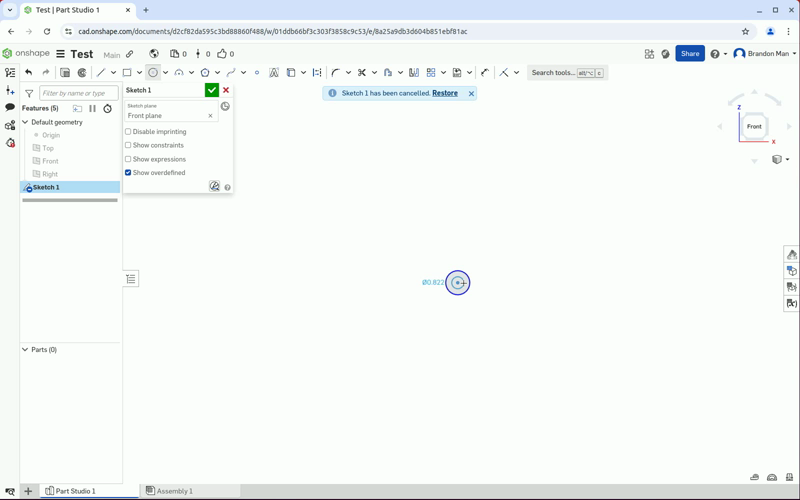
scroll(6)
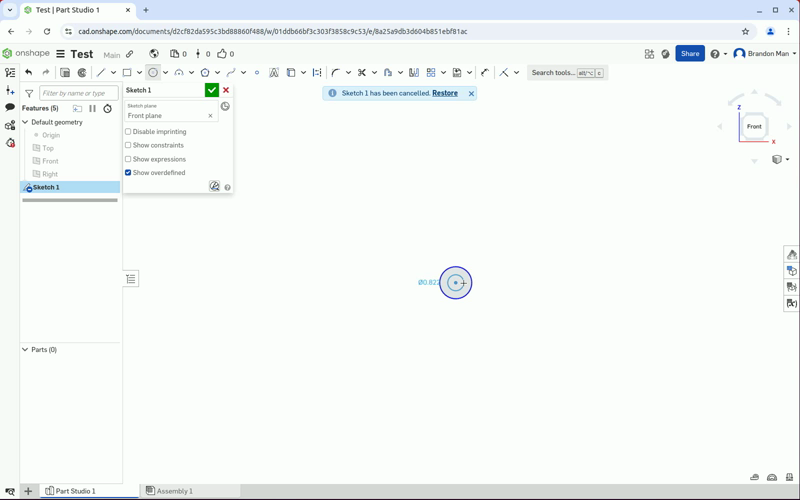
scroll(6)
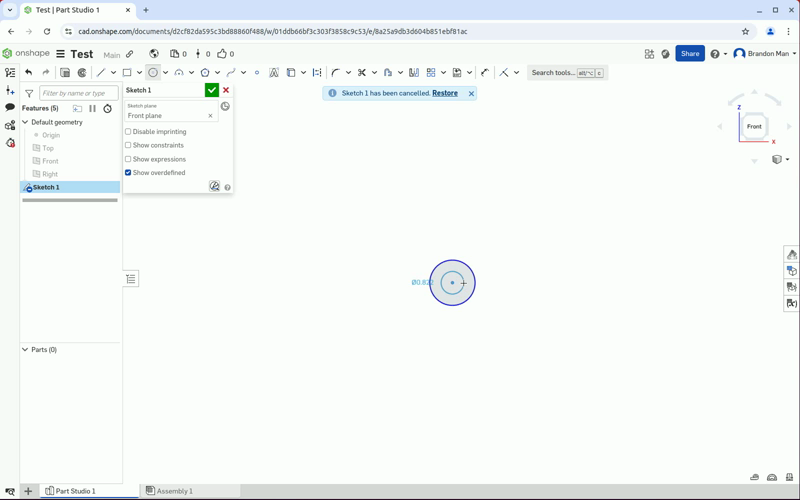
scroll(6)
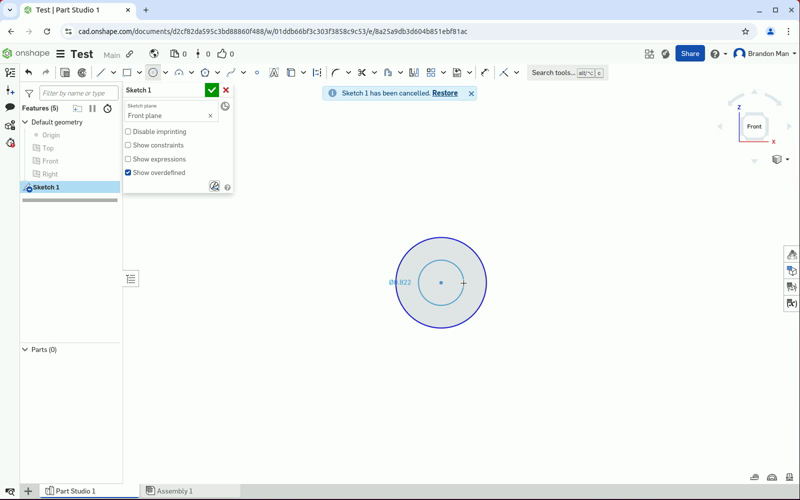
click(463, 282)
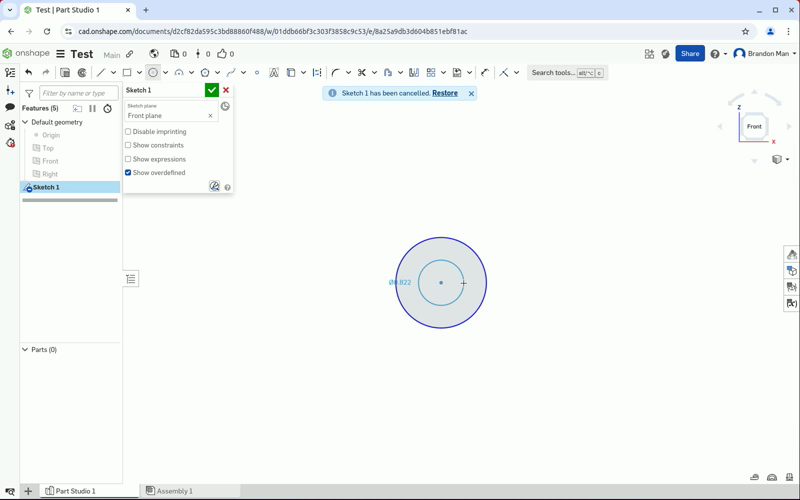
scroll(-6)
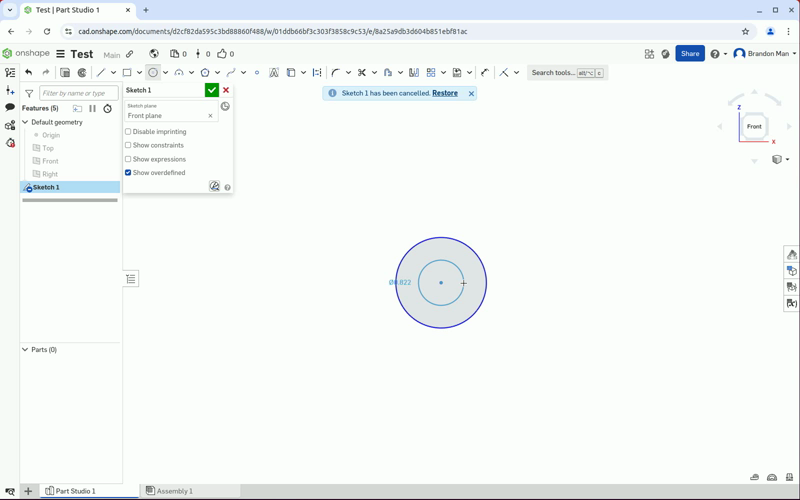
scroll(-6)
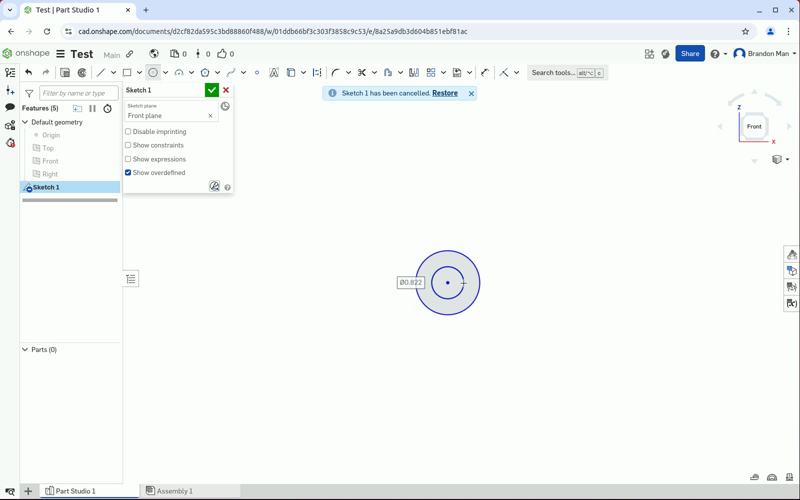
scroll(-6)
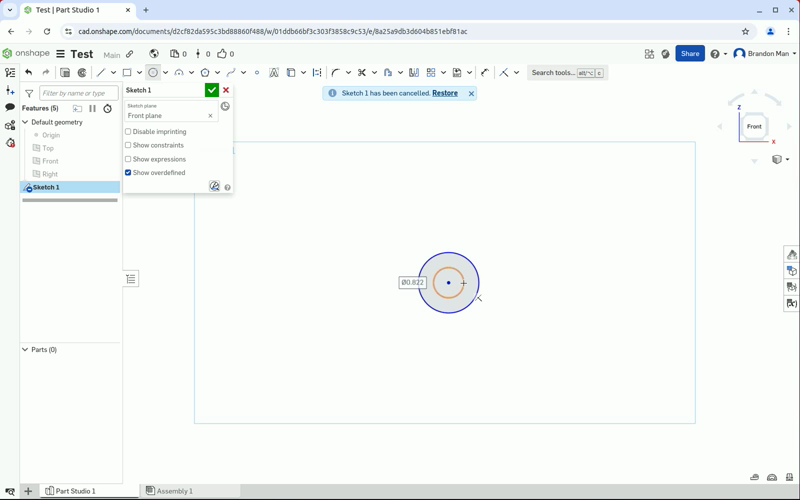
scroll(-6)
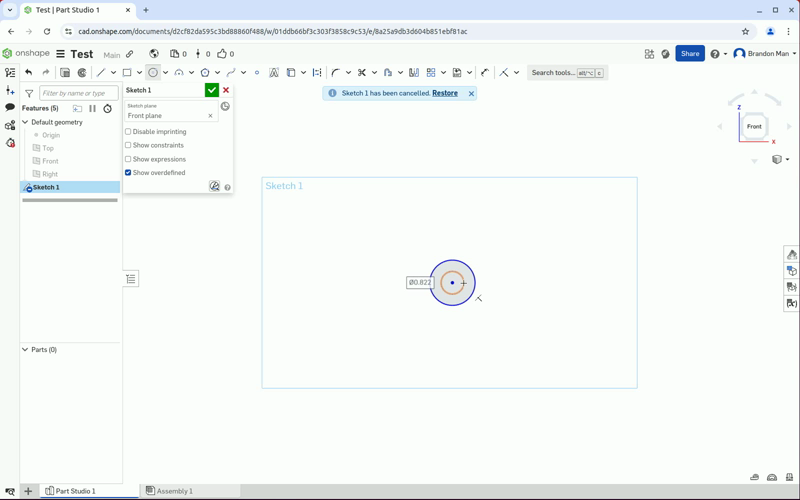
scroll(-6)
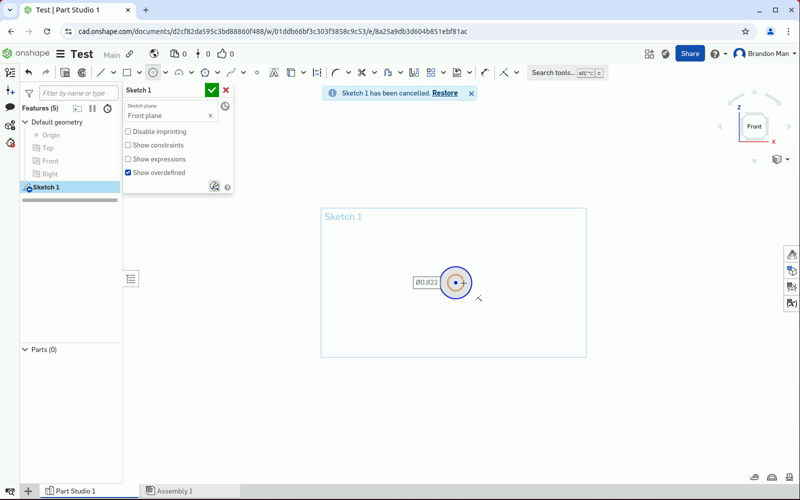
scroll(-6)
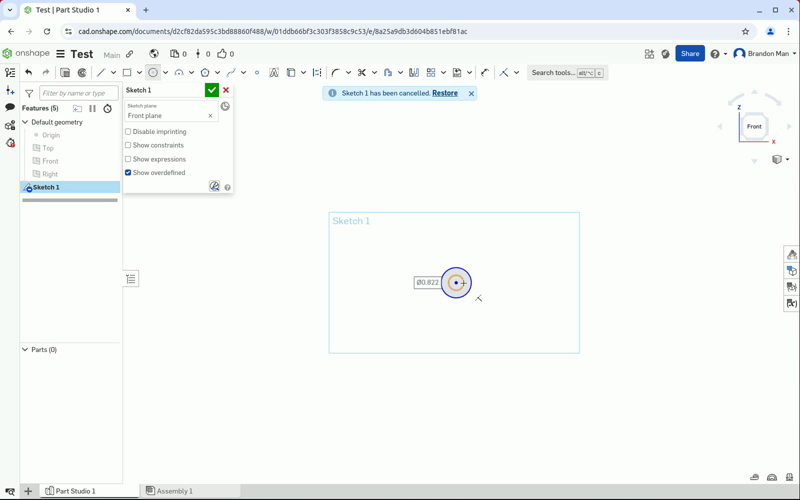
scroll(-6)
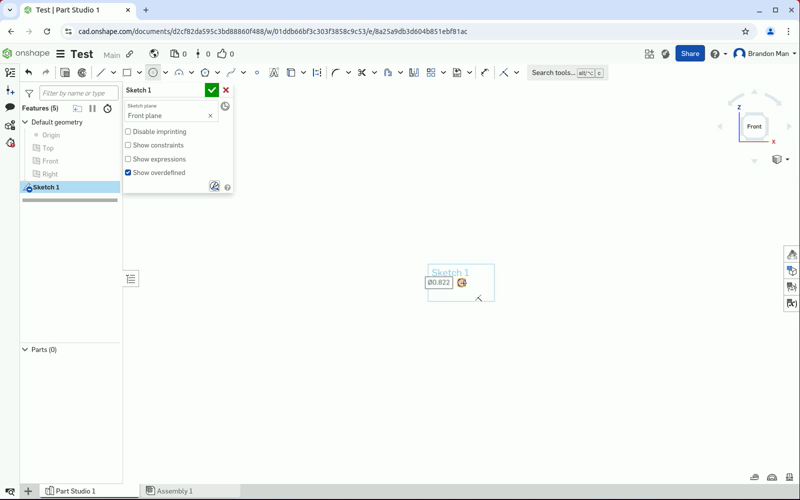
key(esc)
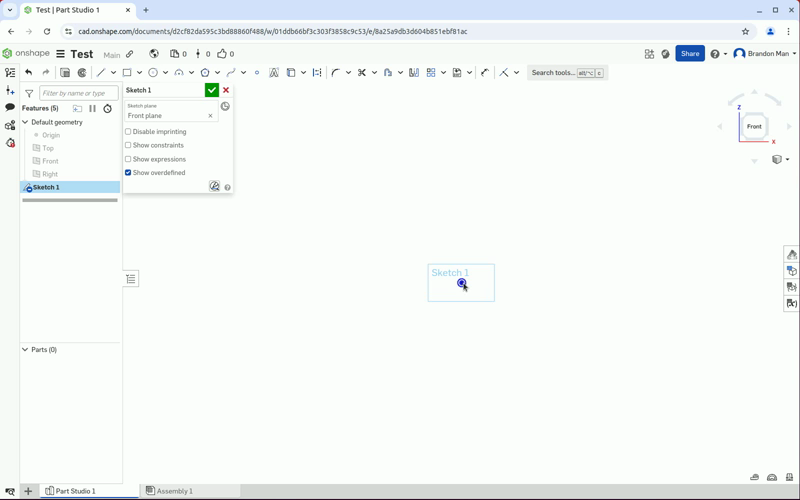
mouse_move(463, 285)
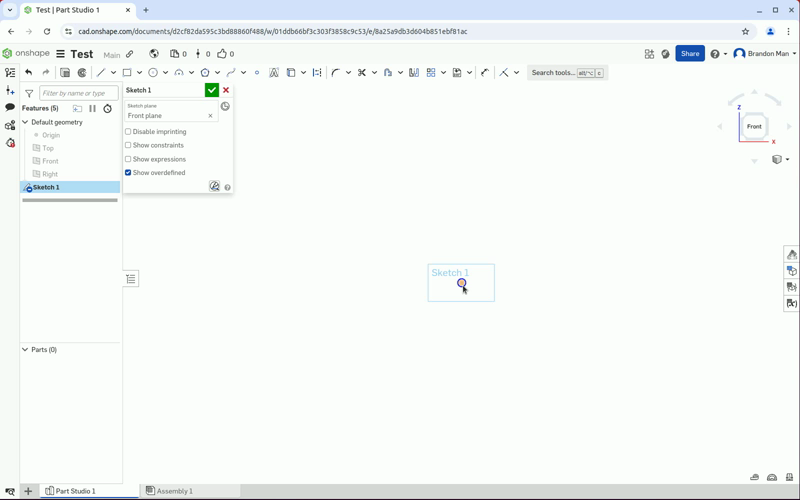
scroll(6)
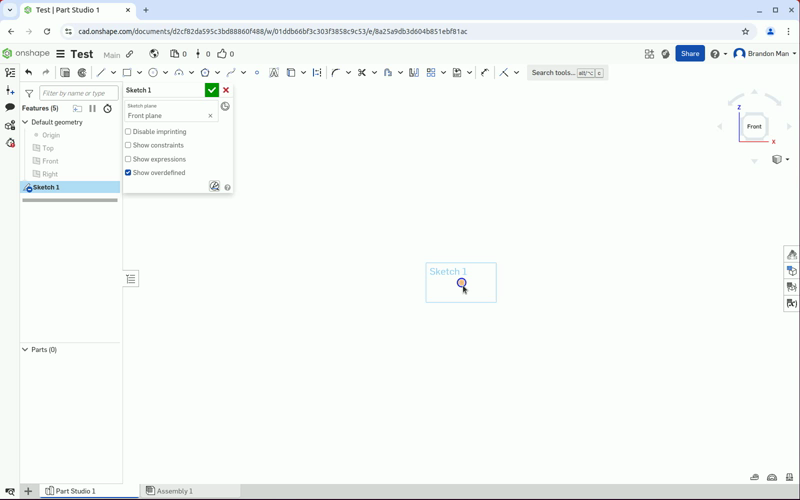
scroll(6)
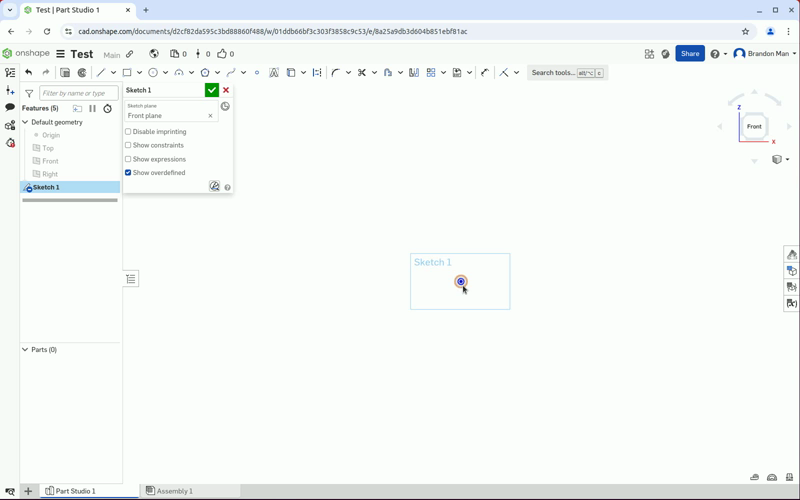
scroll(6)
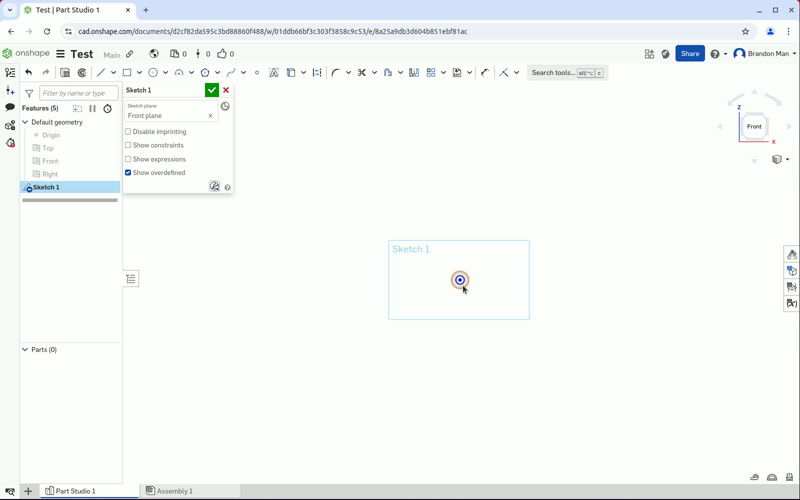
scroll(6)
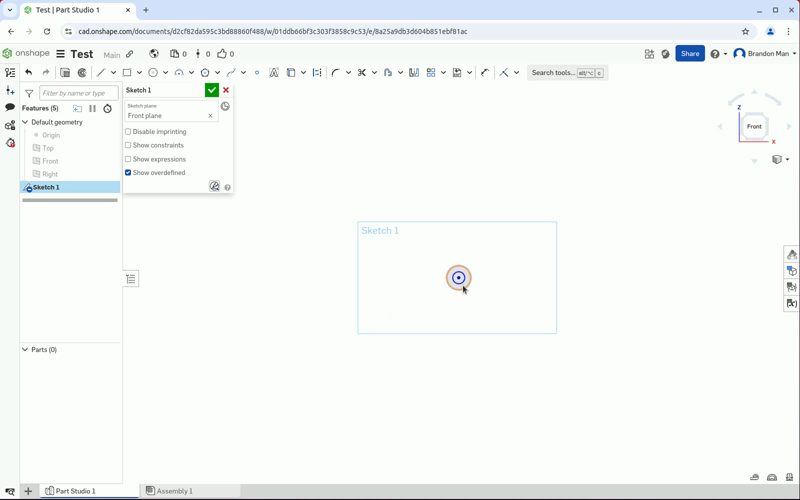
scroll(6)
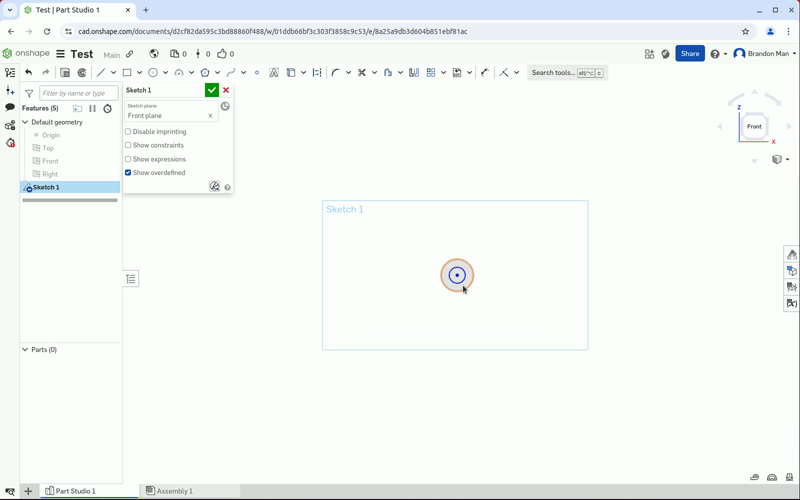
scroll(6)
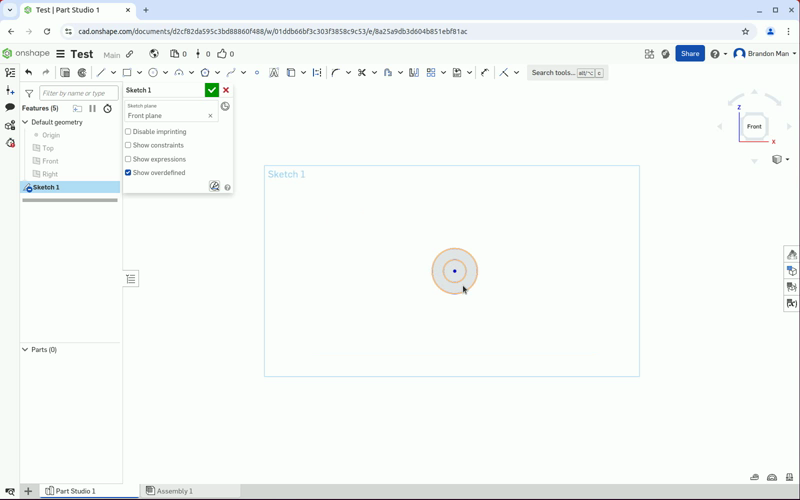
scroll(6)
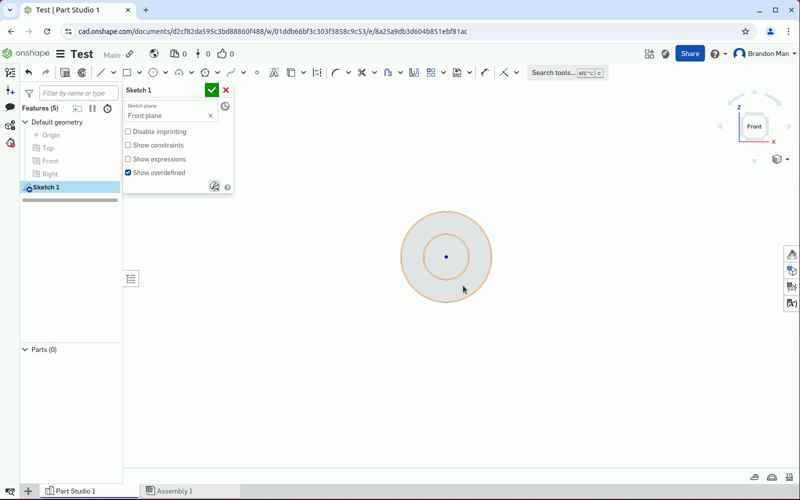
click(463, 285)
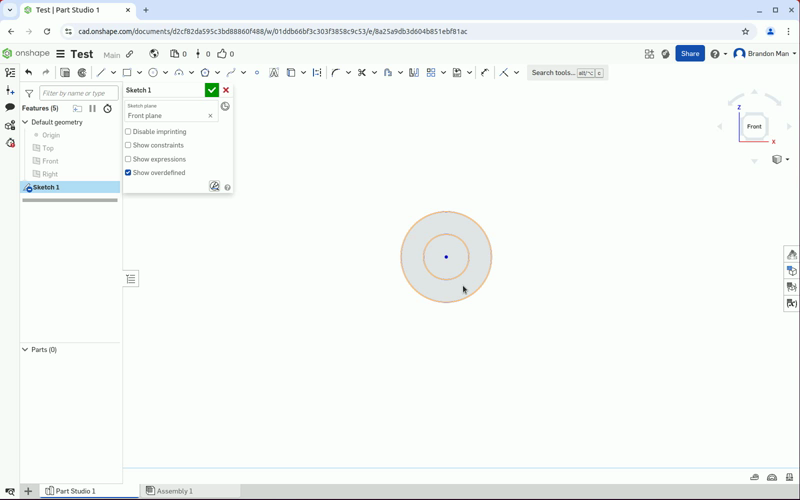
scroll(-6)
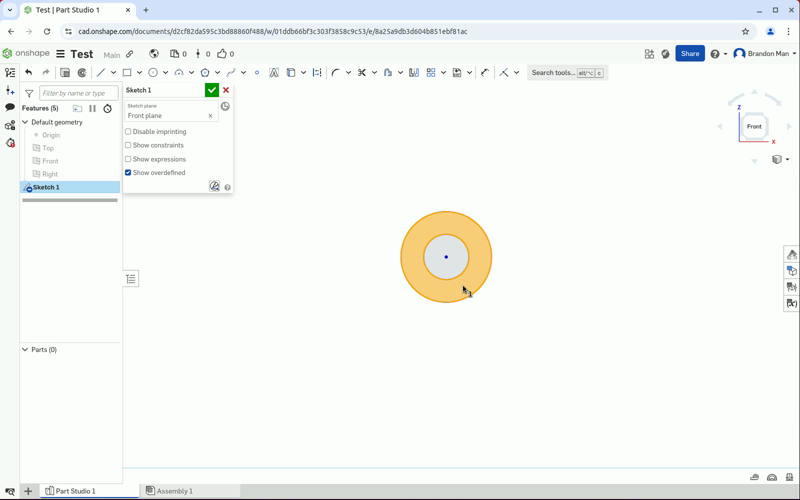
scroll(-6)
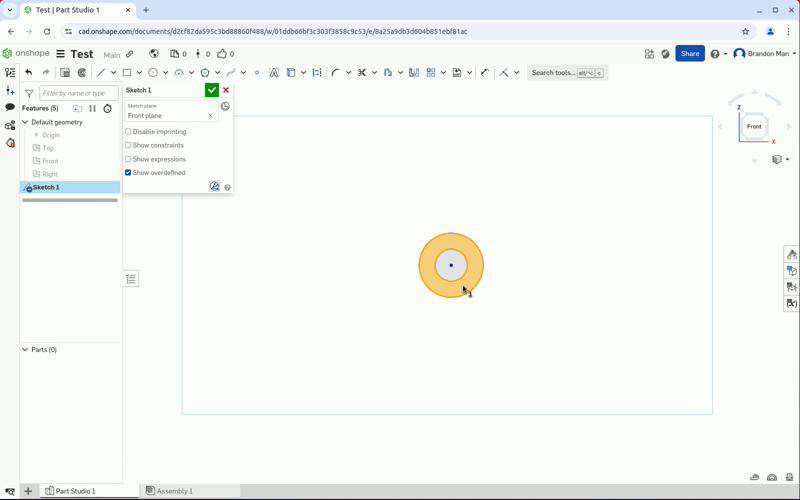
scroll(-6)
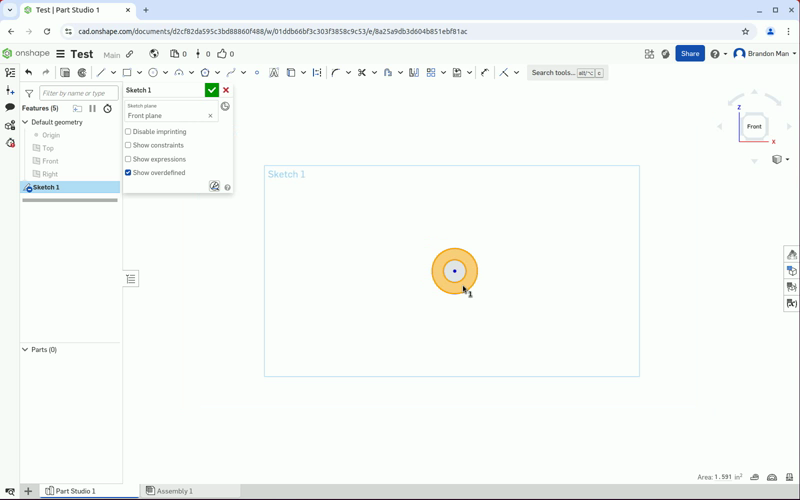
scroll(-6)
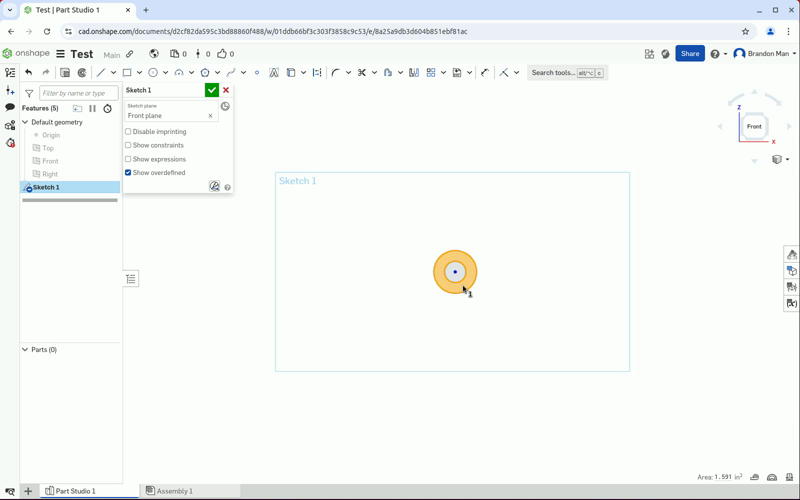
scroll(-6)
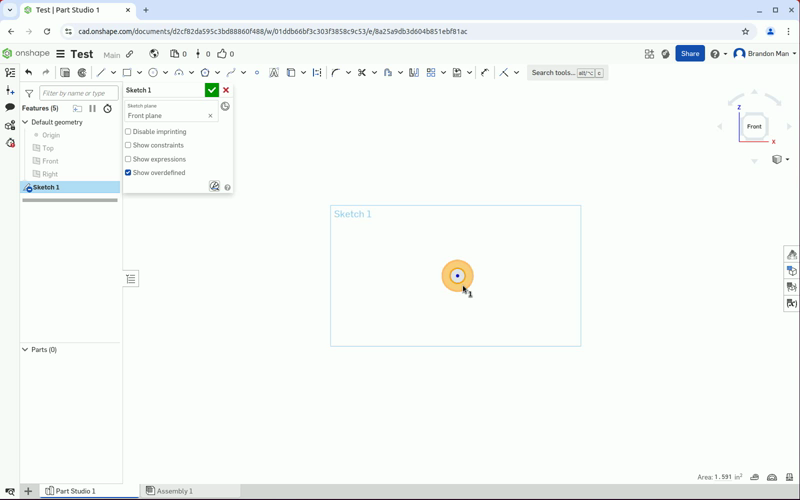
scroll(-6)
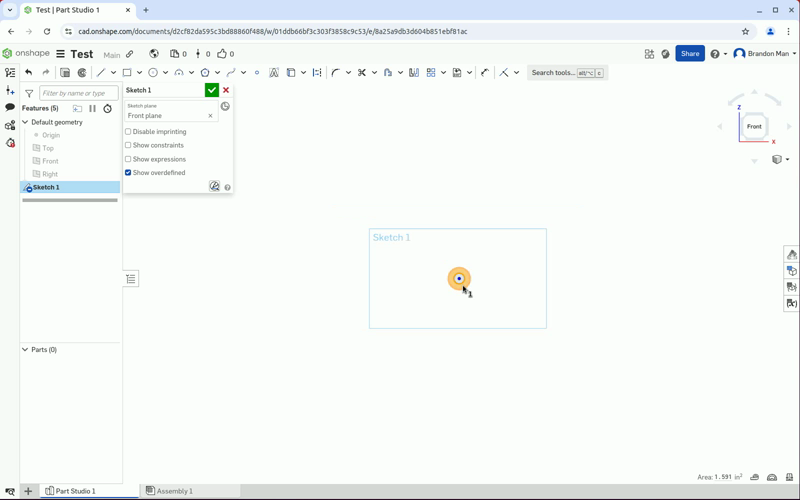
scroll(-6)
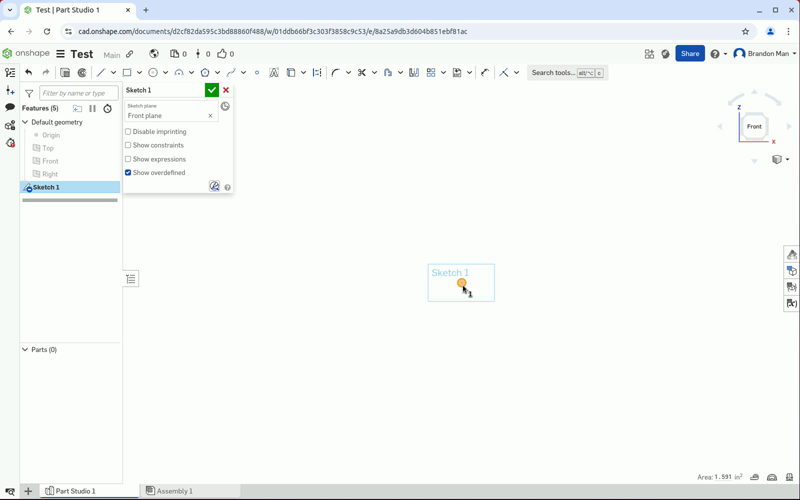
mouse_move(73, 352)
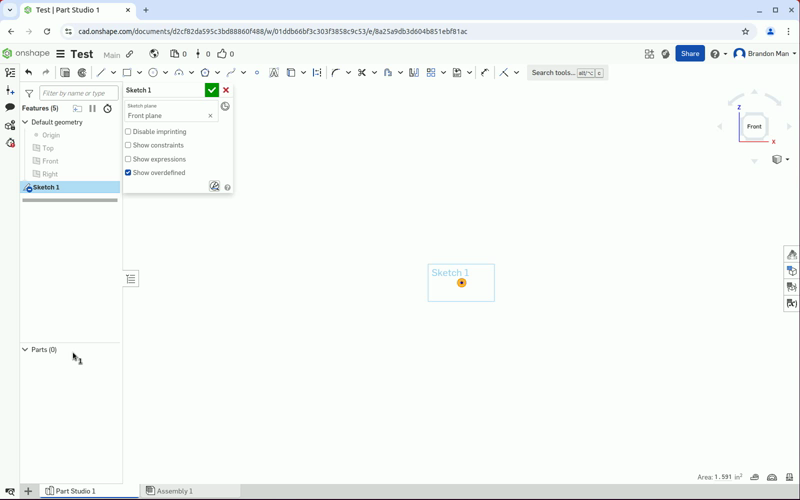
key(shift+y)
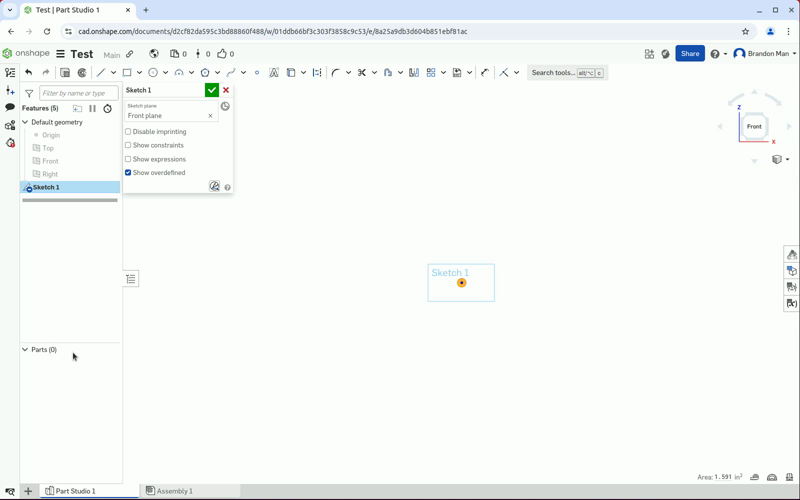
key(shift+e)
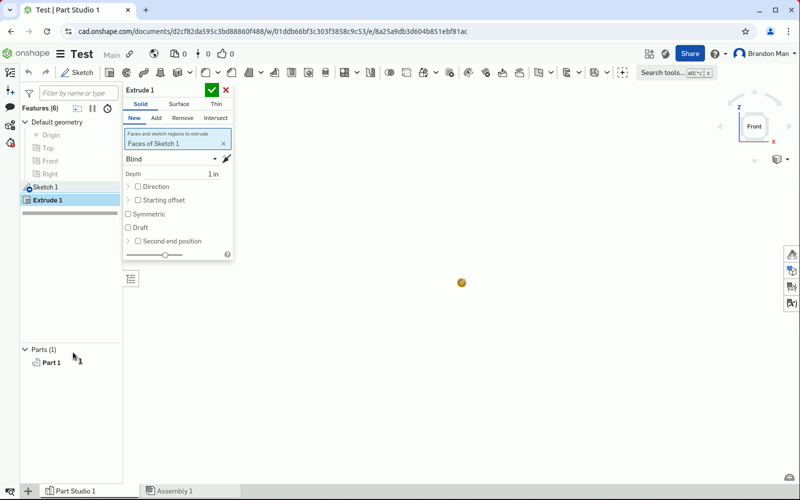
mouse_move(143, 106)
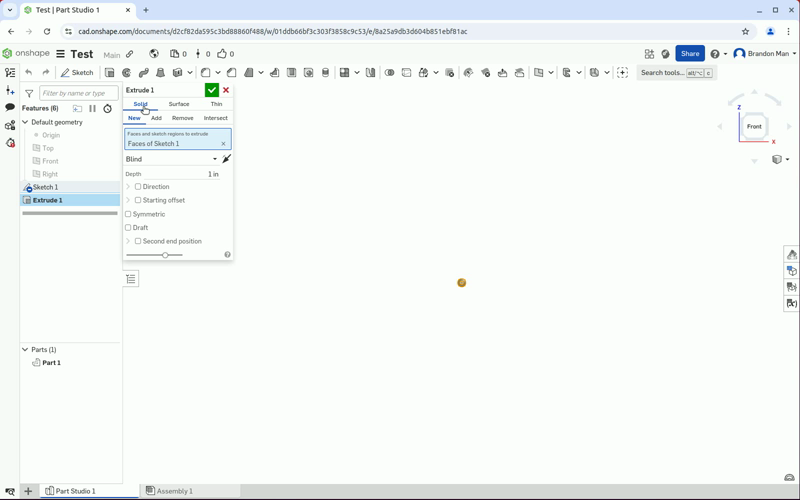
click(143, 106)
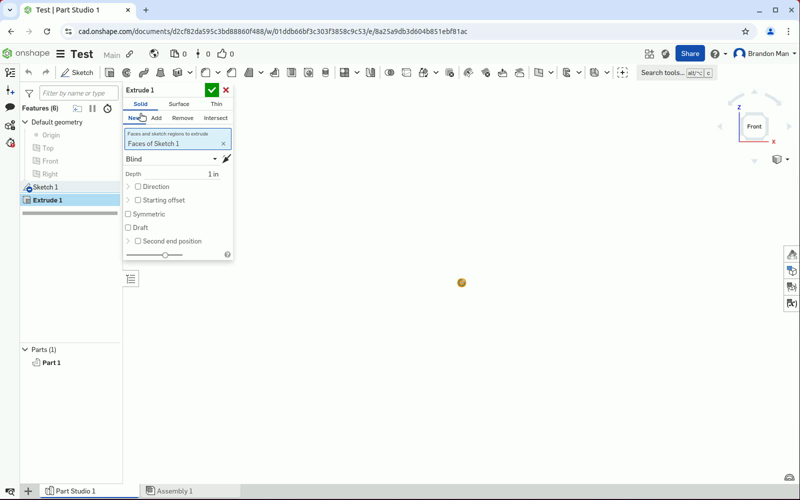
mouse_move(137, 120)
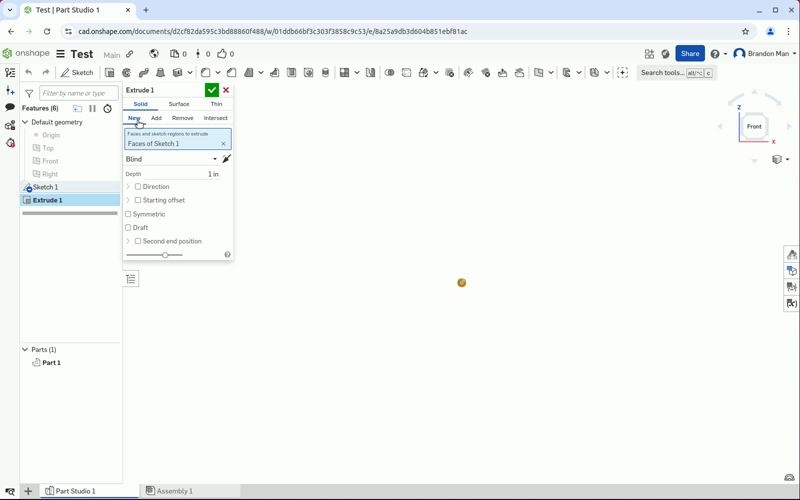
click(137, 120)
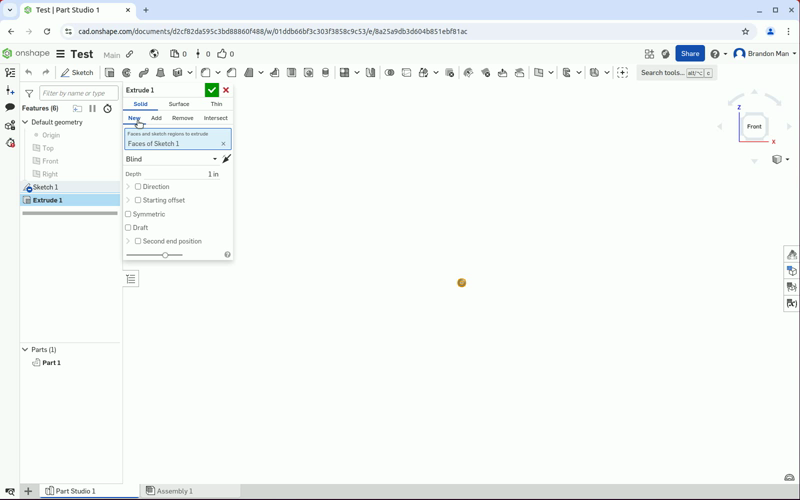
key(tab, 4)
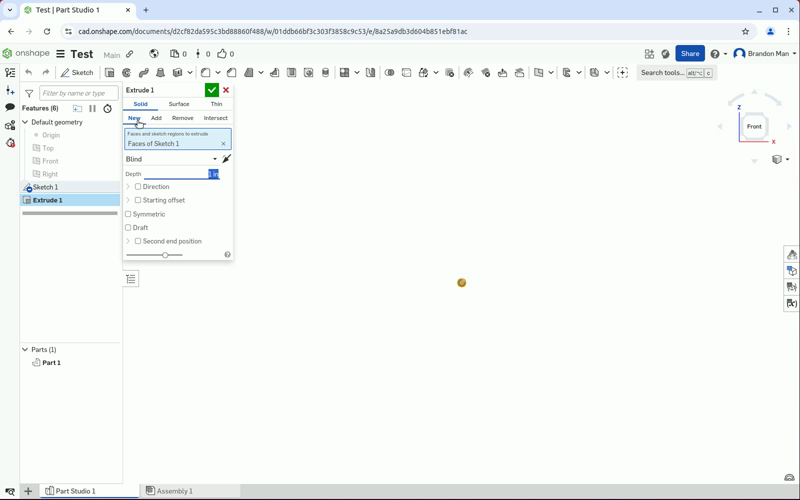
text(2.407)
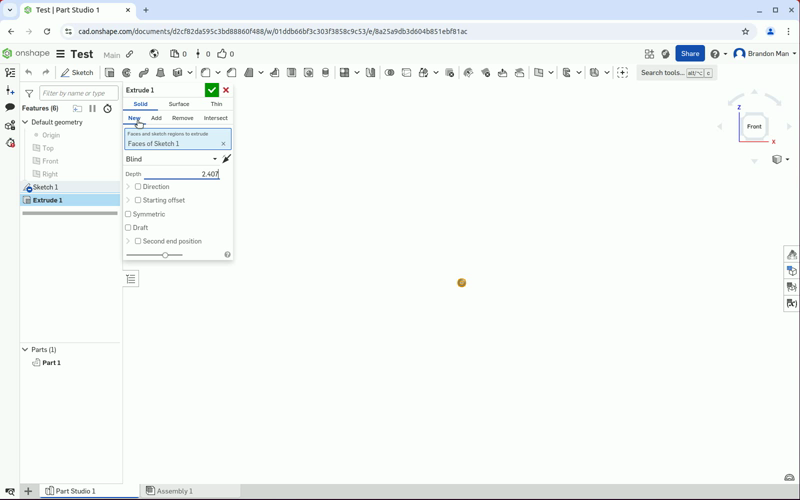
key(enter)
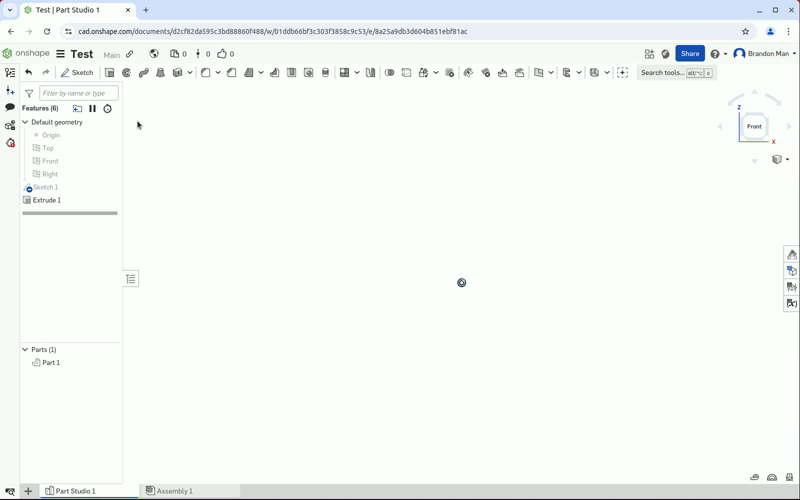
key(shift+h)
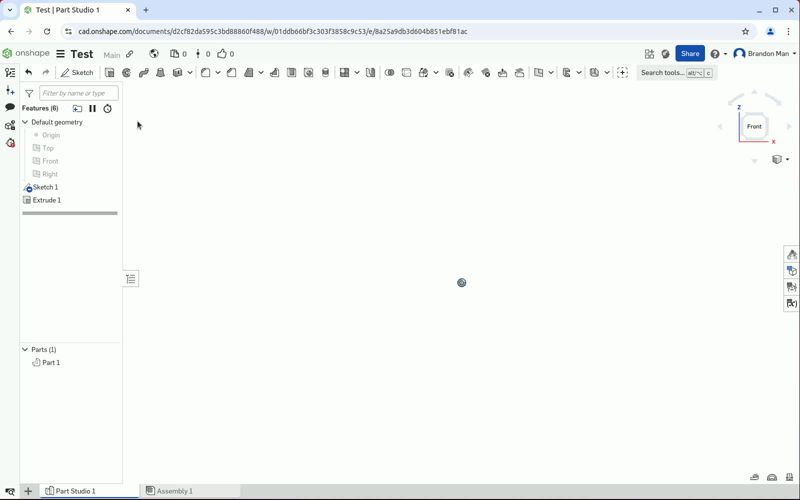
key(shift+h)
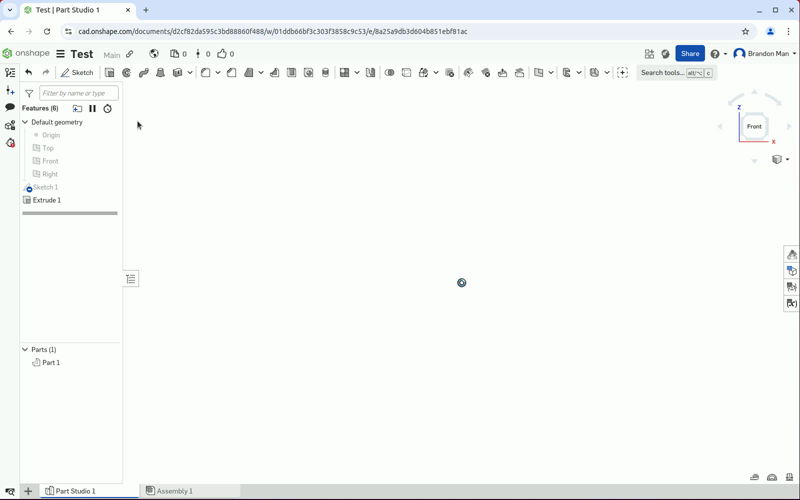
mouse_move(73, 189)
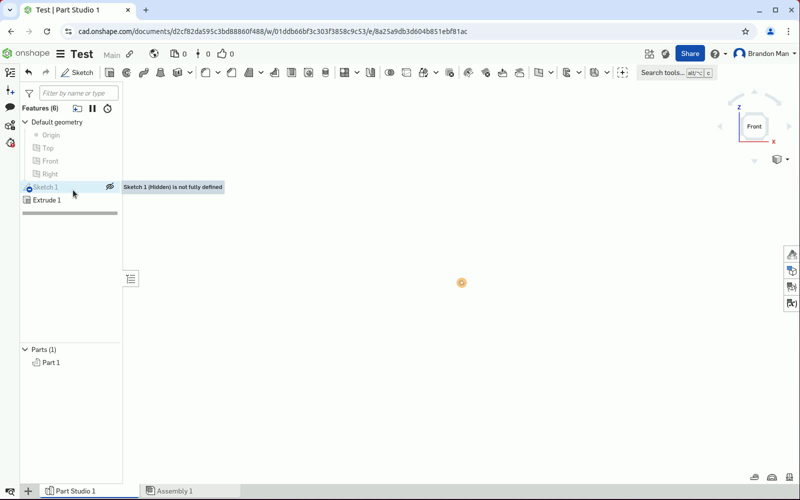
click(73, 189)
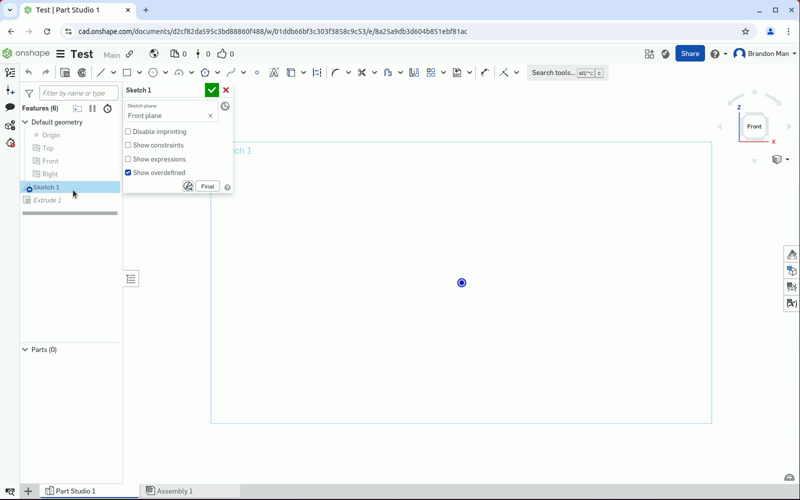
mouse_move(229, 92)
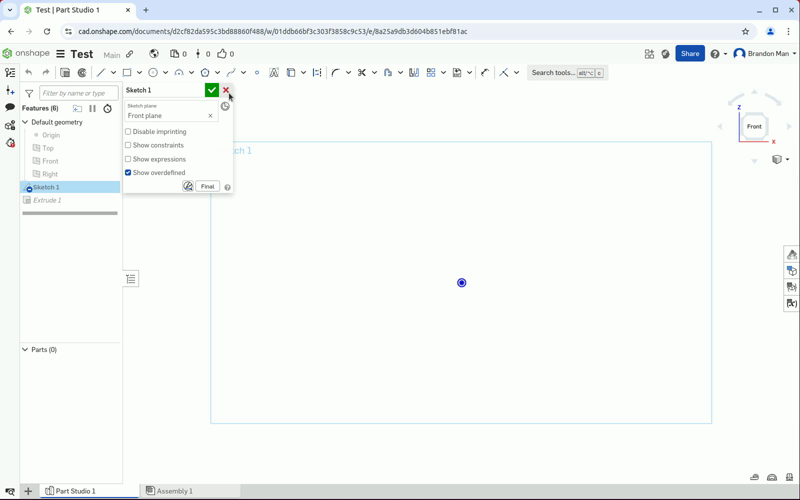
click(229, 92)
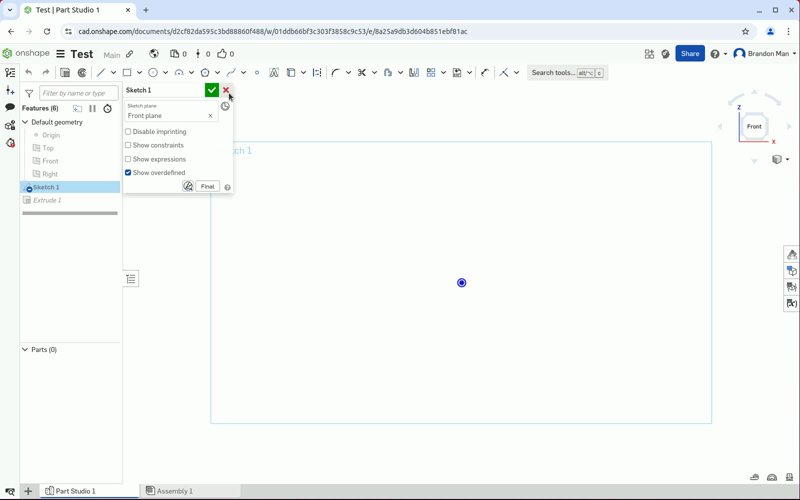
key(shift+s)
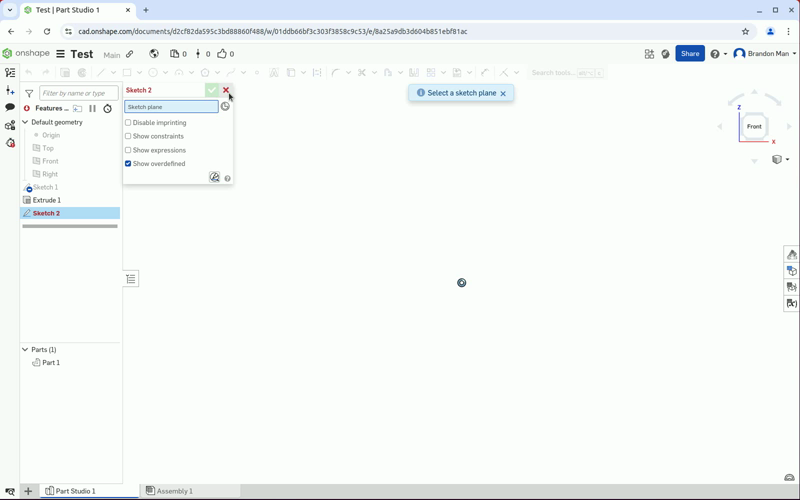
mouse_move(73, 163)
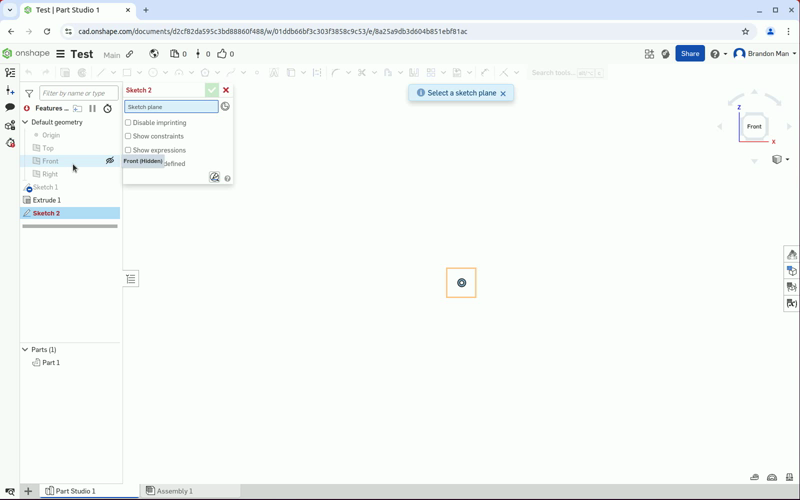
click(73, 163)
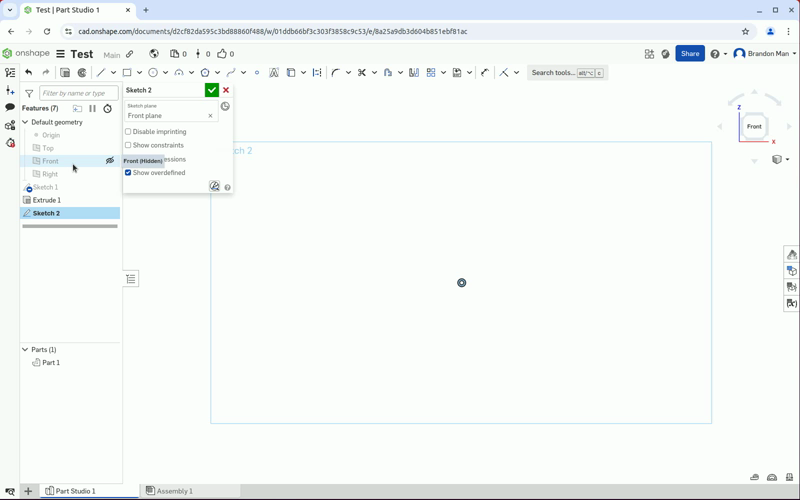
mouse_move(73, 352)
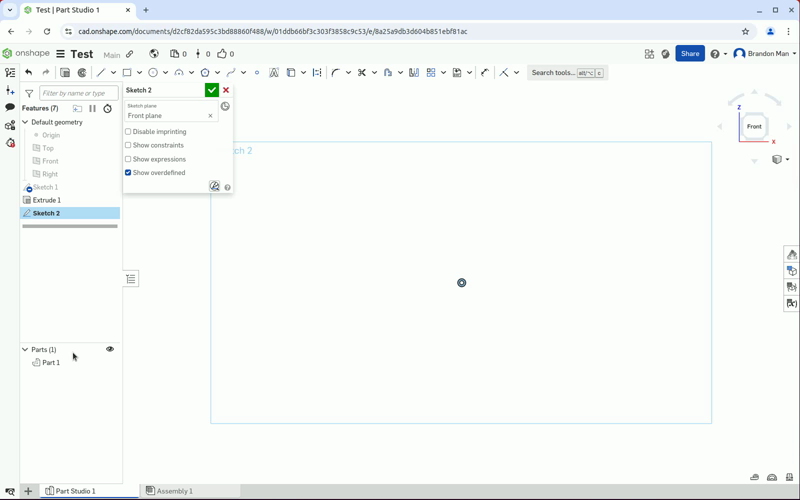
key(y)
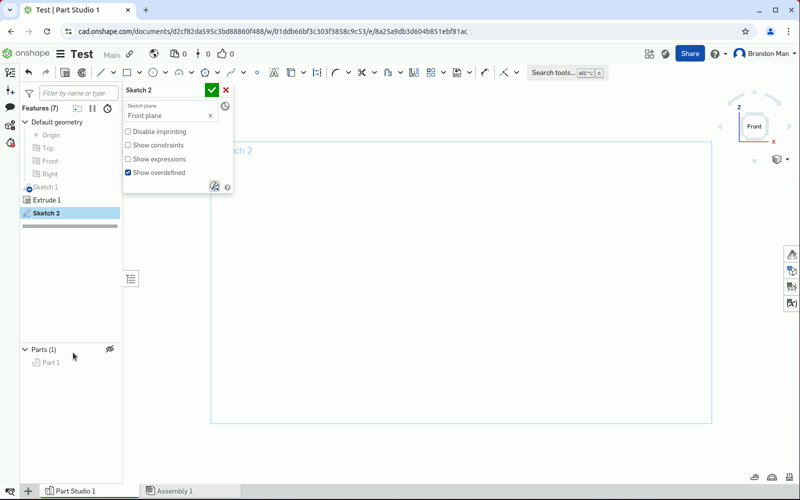
key(c)
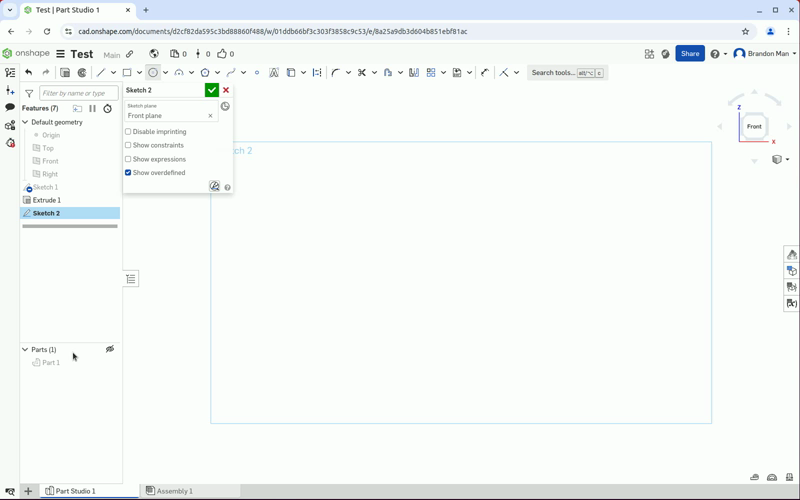
key_down(shift)
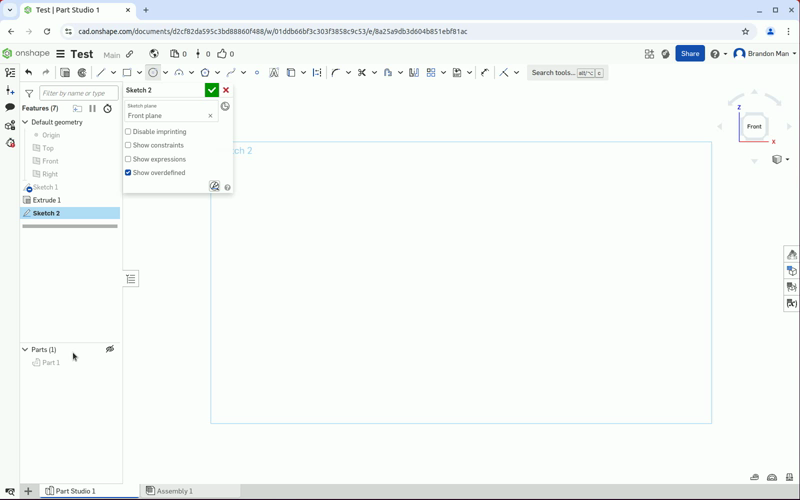
mouse_move(461, 282)
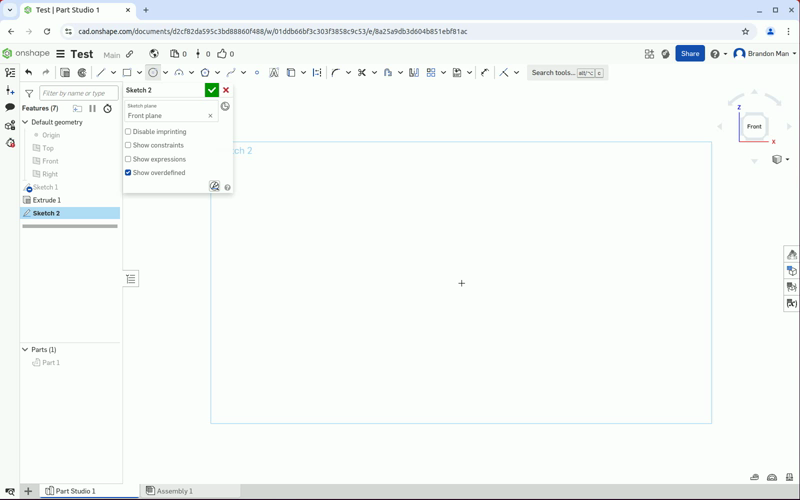
click(461, 282)
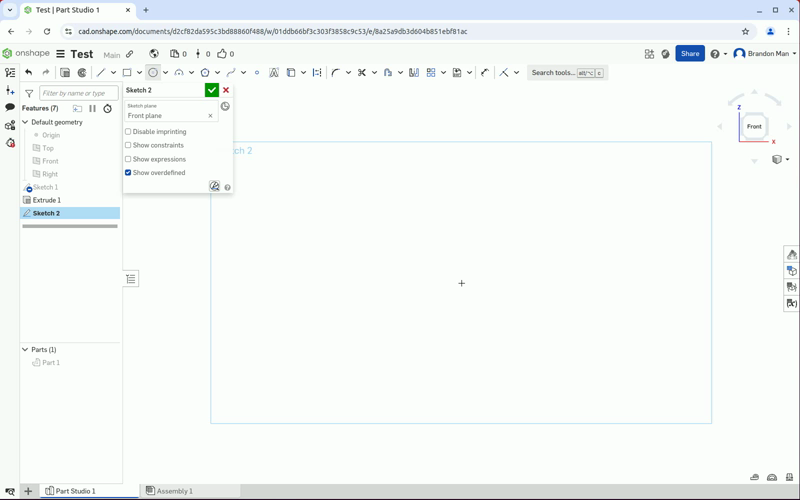
key_up(shift)
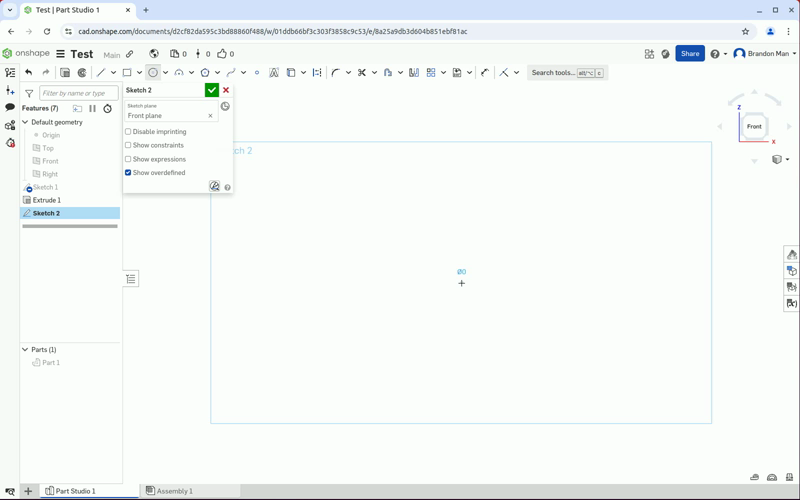
mouse_move(465, 282)
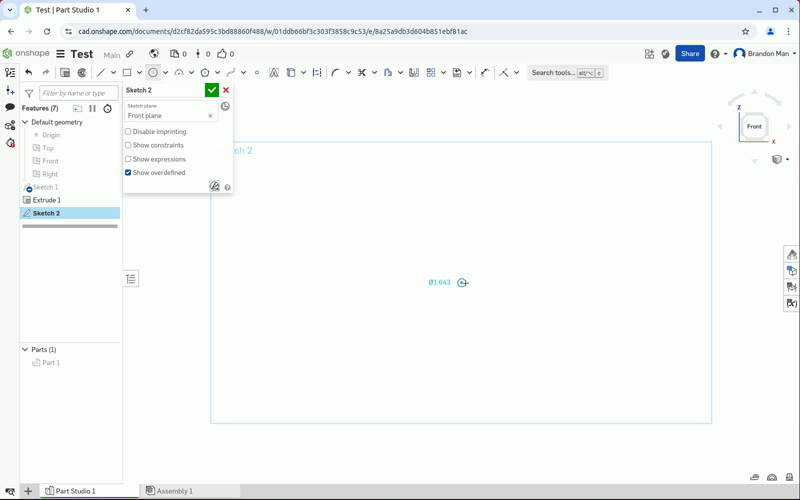
click(465, 282)
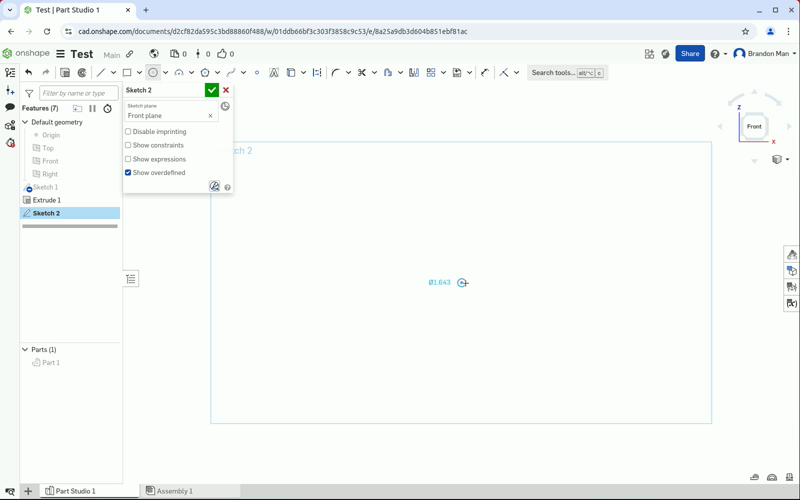
key(esc)
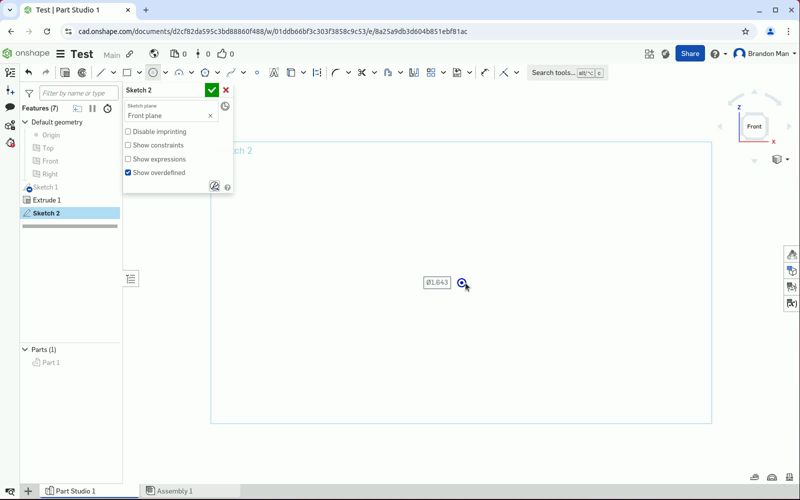
key(c)
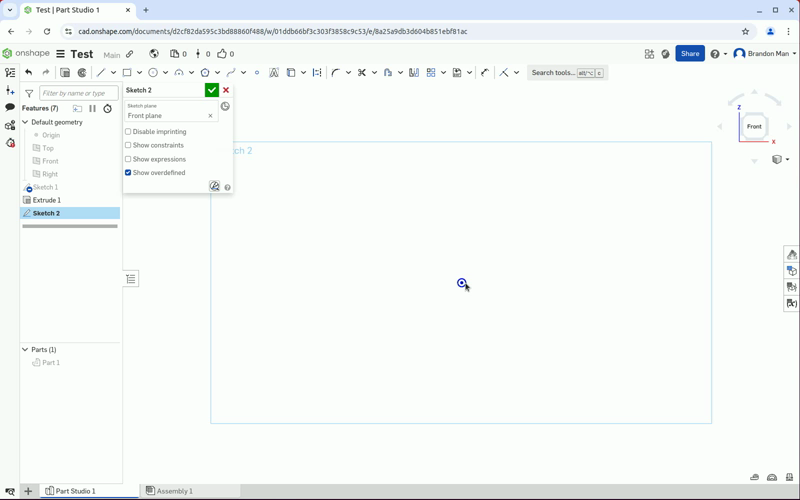
key_down(shift)
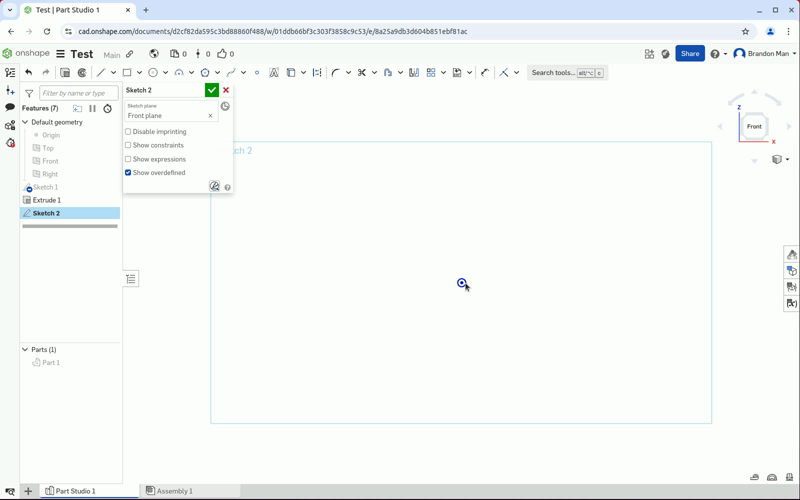
mouse_move(461, 282)
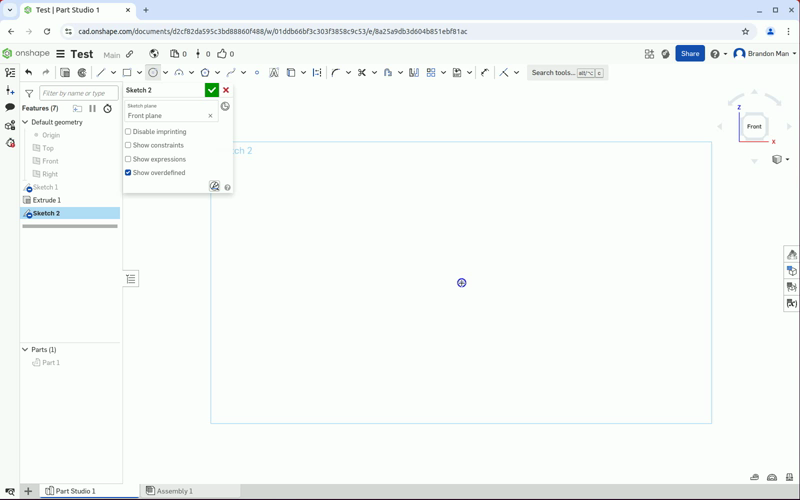
scroll(6)
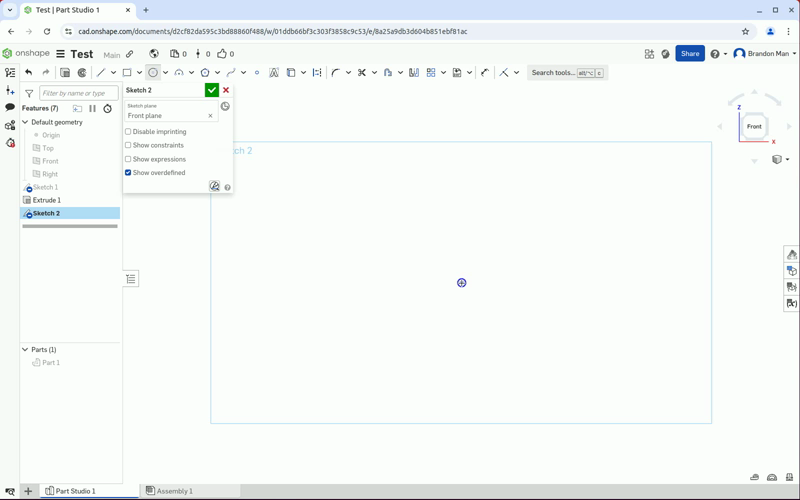
scroll(6)
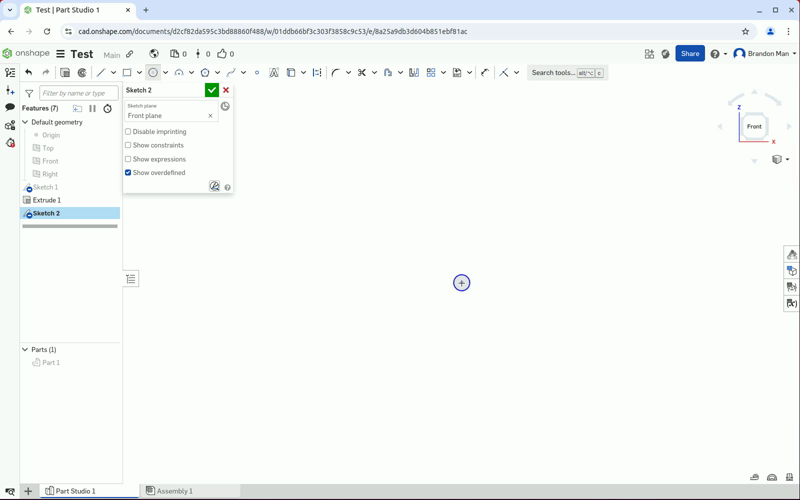
scroll(6)
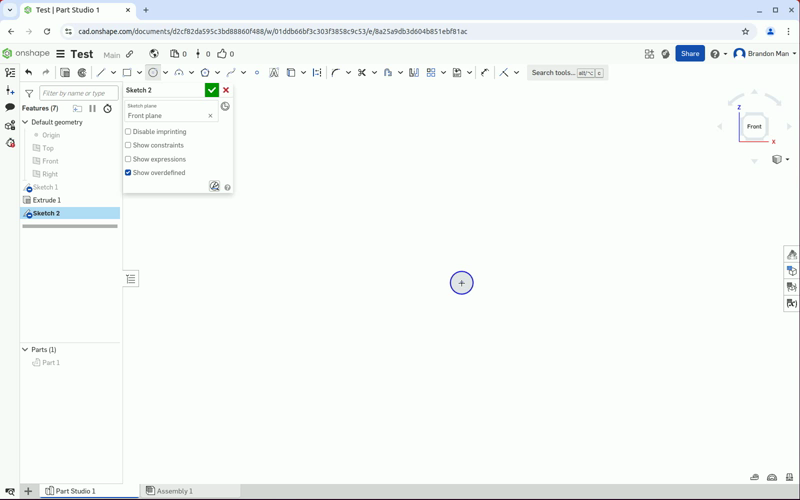
scroll(6)
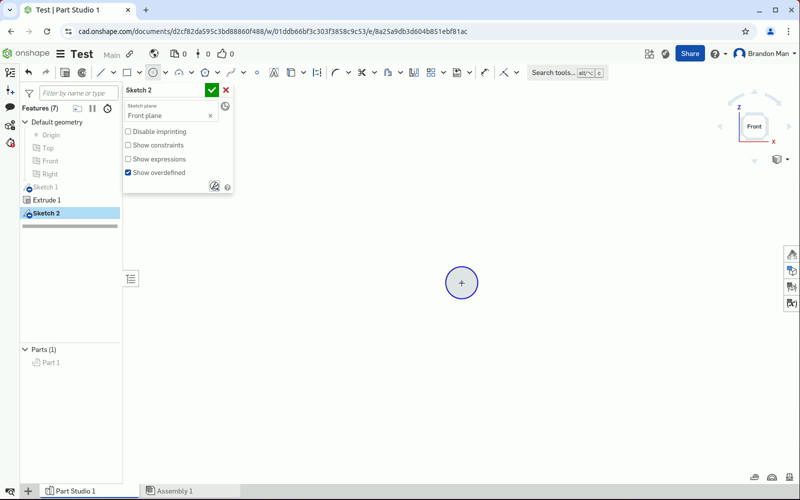
scroll(6)
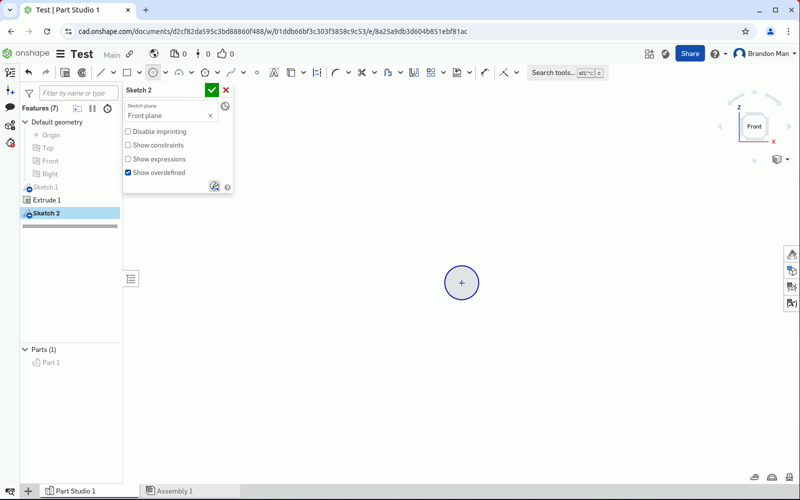
scroll(6)
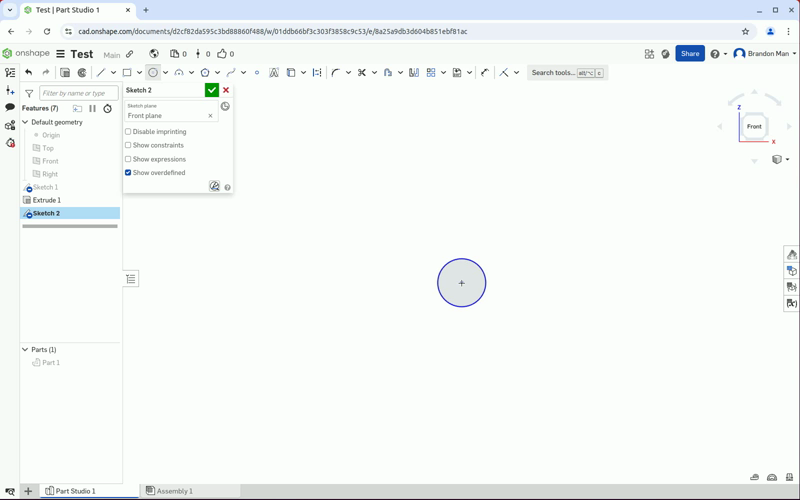
scroll(6)
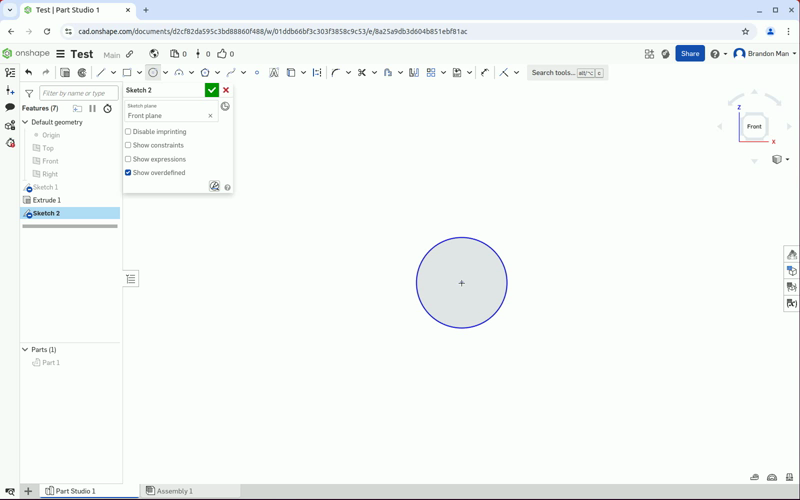
click(461, 282)
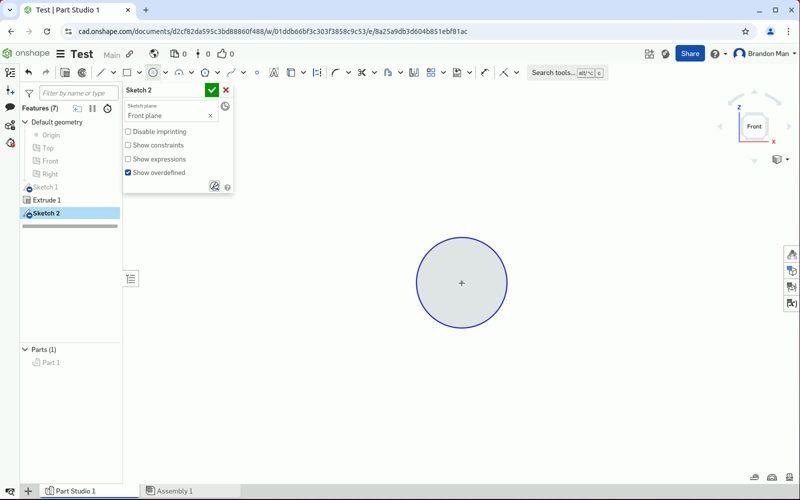
scroll(-6)
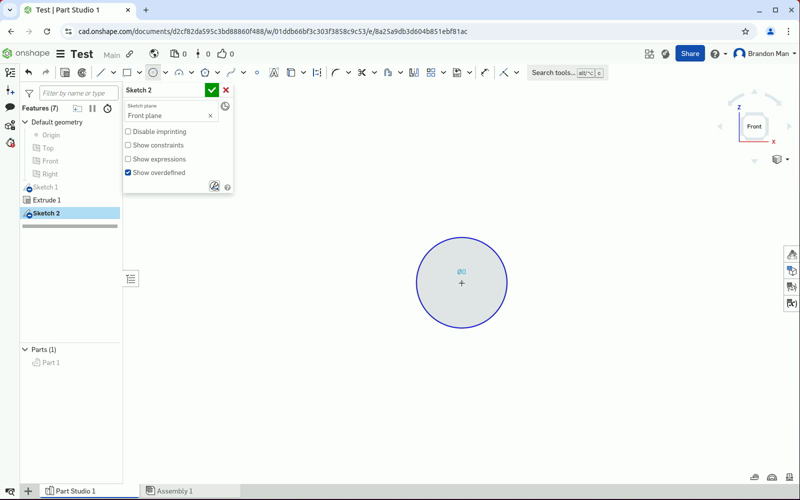
scroll(-6)
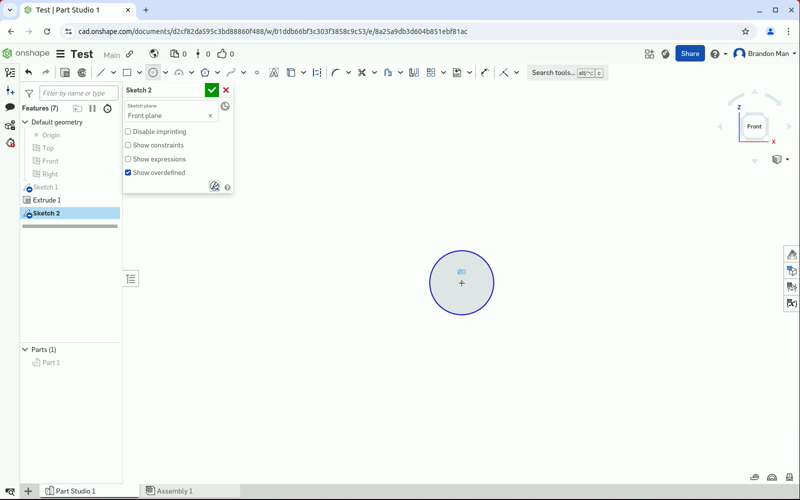
scroll(-6)
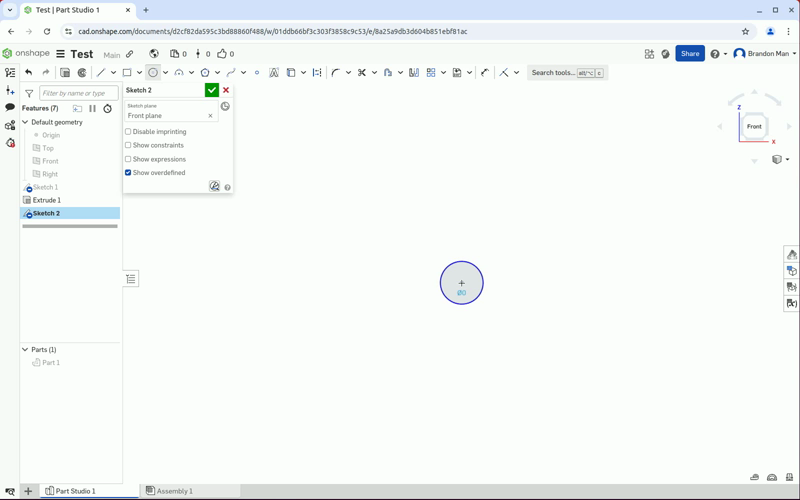
scroll(-6)
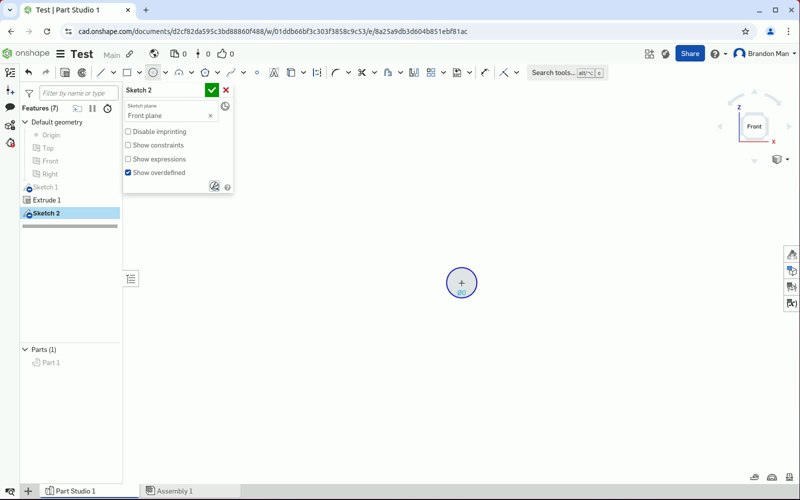
scroll(-6)
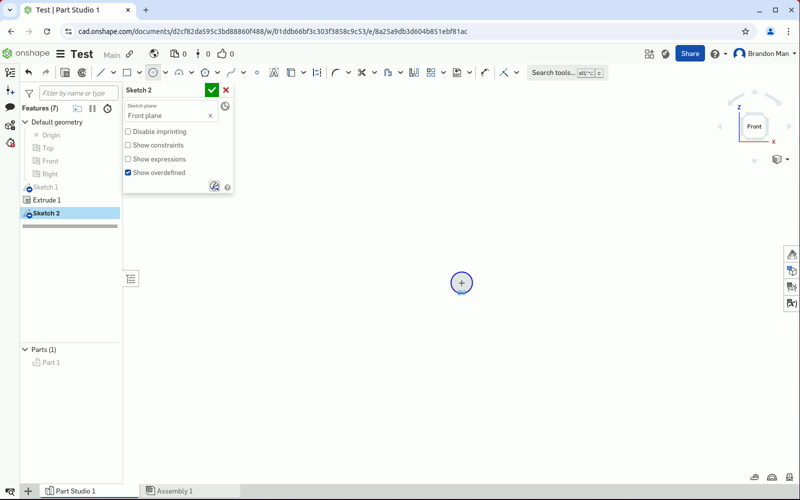
scroll(-6)
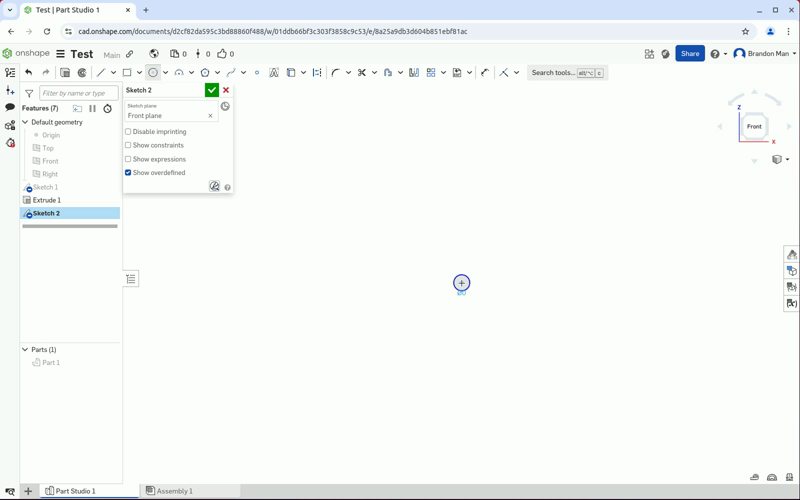
scroll(-6)
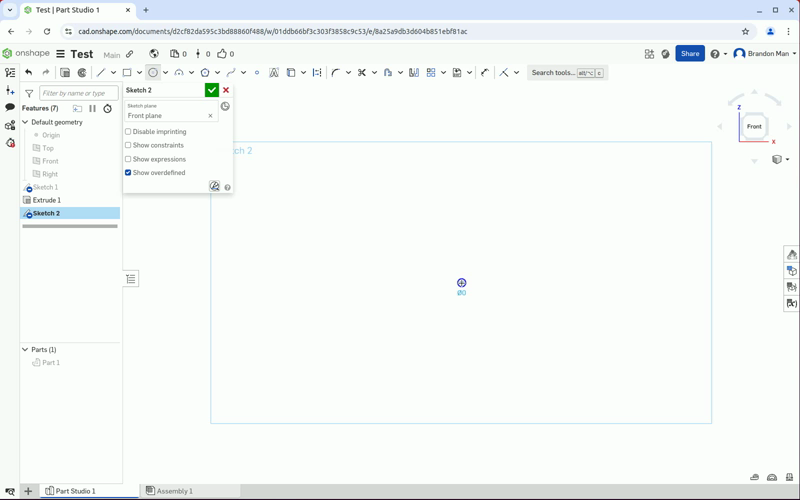
key_up(shift)
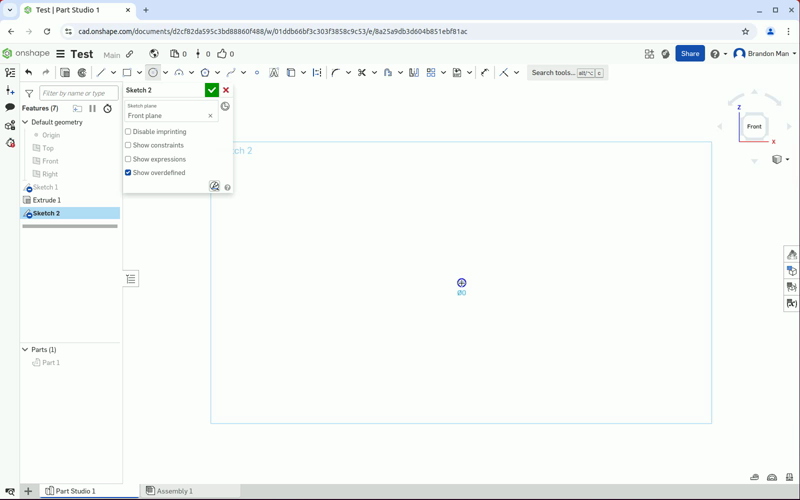
mouse_move(463, 282)
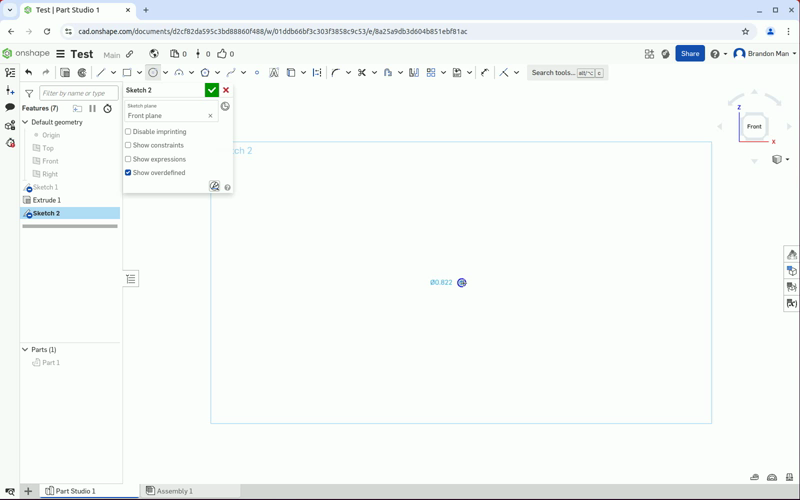
scroll(6)
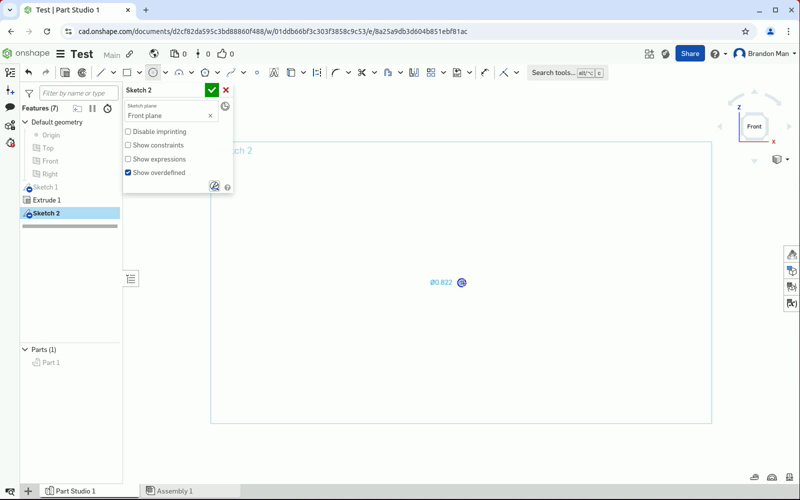
scroll(6)
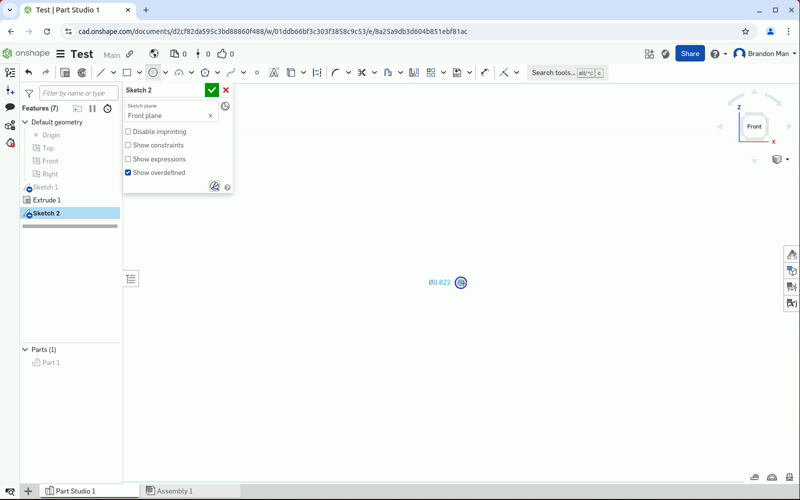
scroll(6)
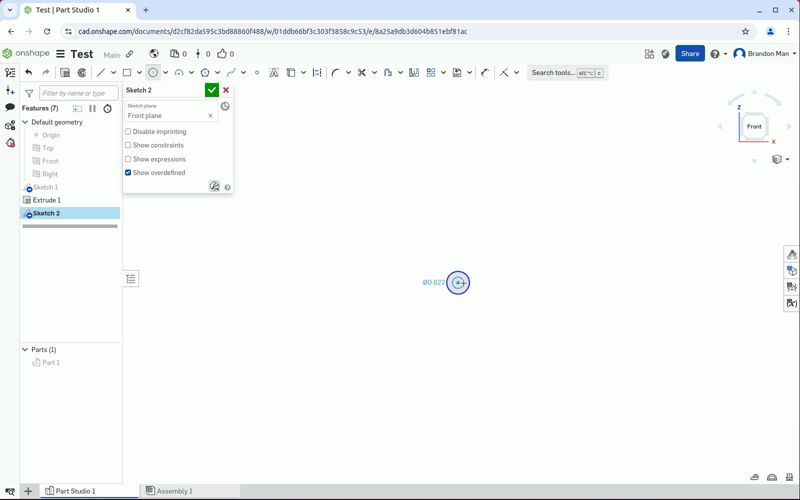
scroll(6)
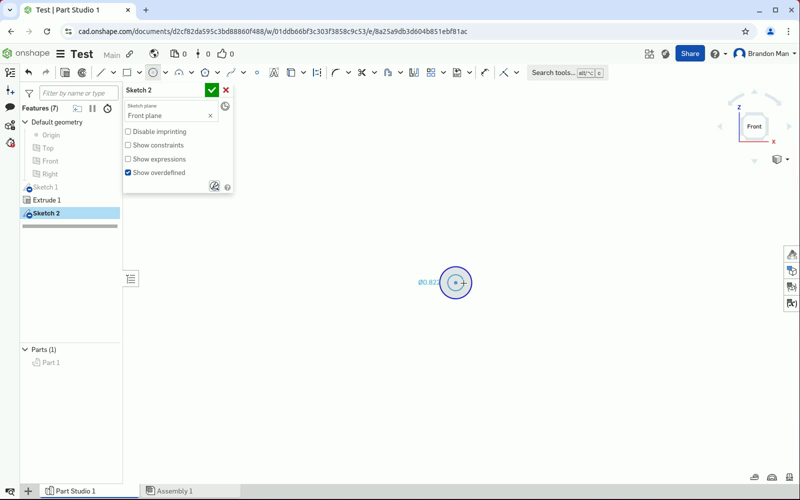
scroll(6)
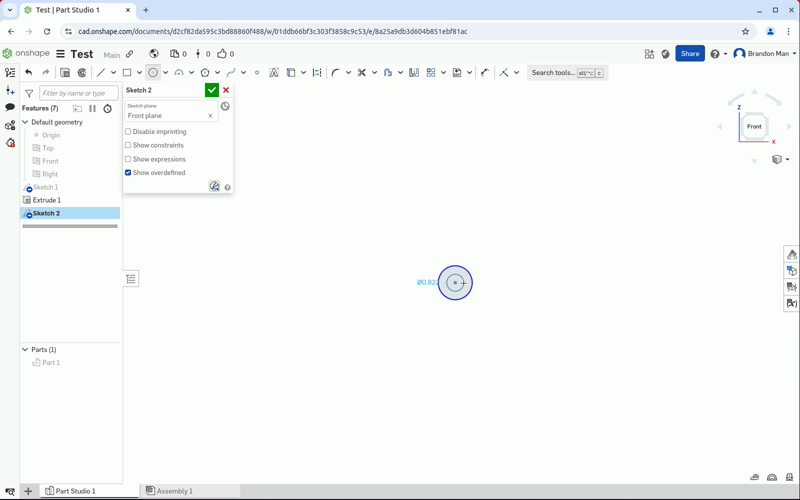
scroll(6)
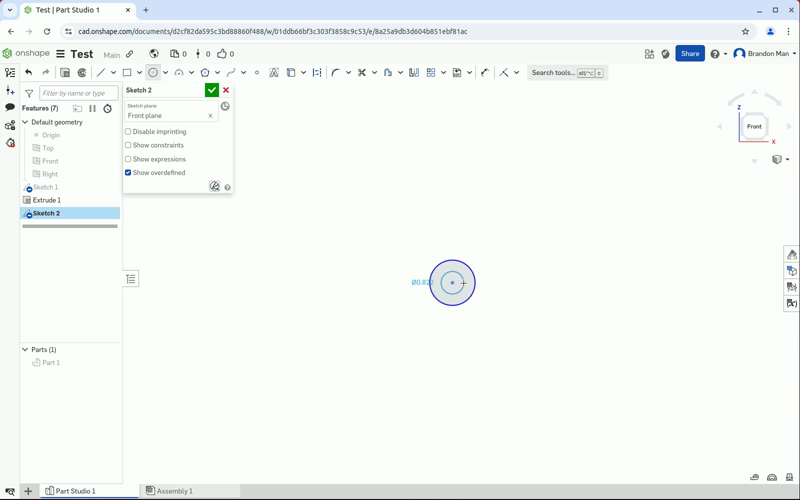
scroll(6)
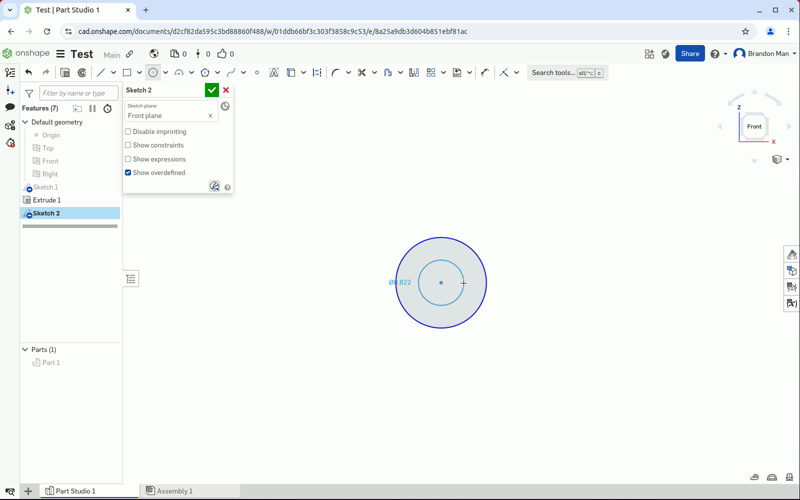
click(463, 282)
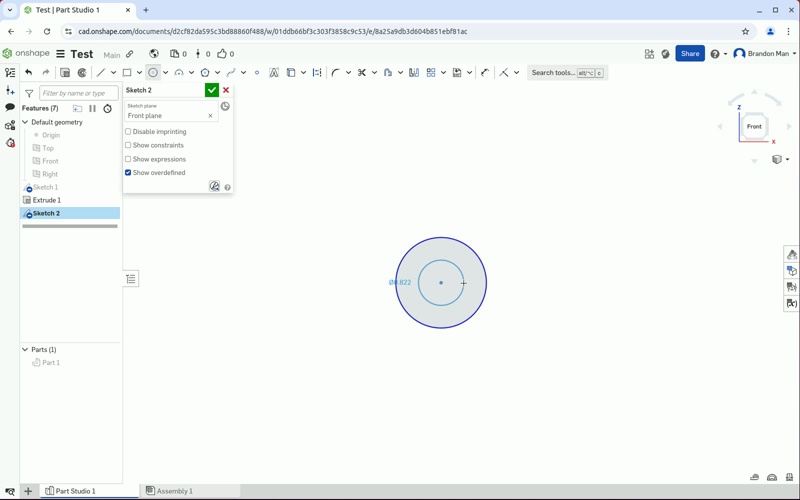
scroll(-6)
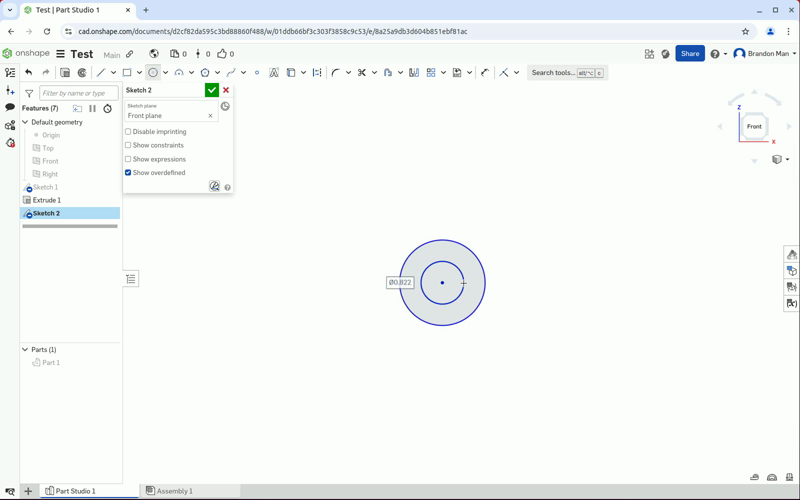
scroll(-6)
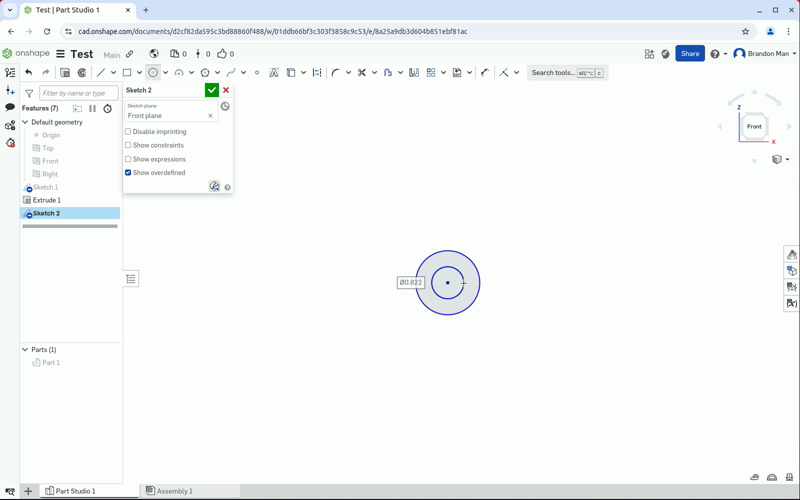
scroll(-6)
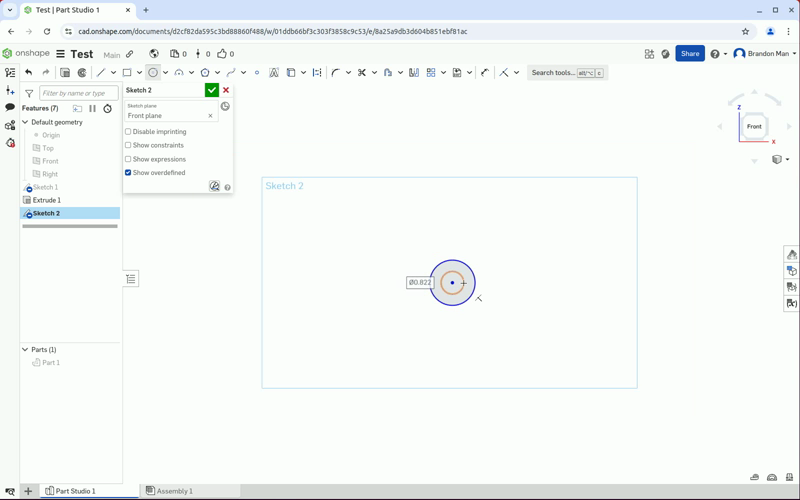
scroll(-6)
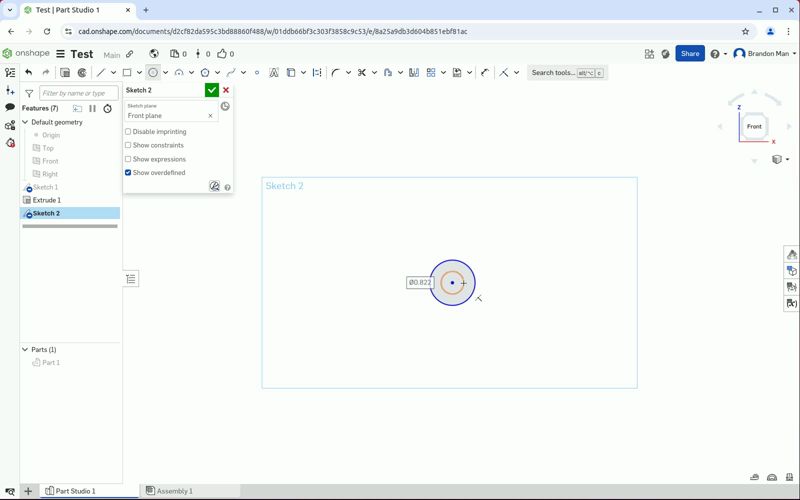
scroll(-6)
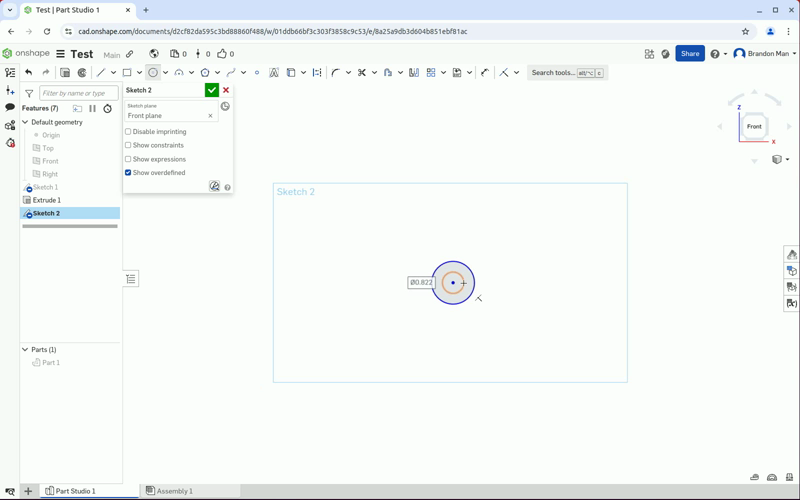
scroll(-6)
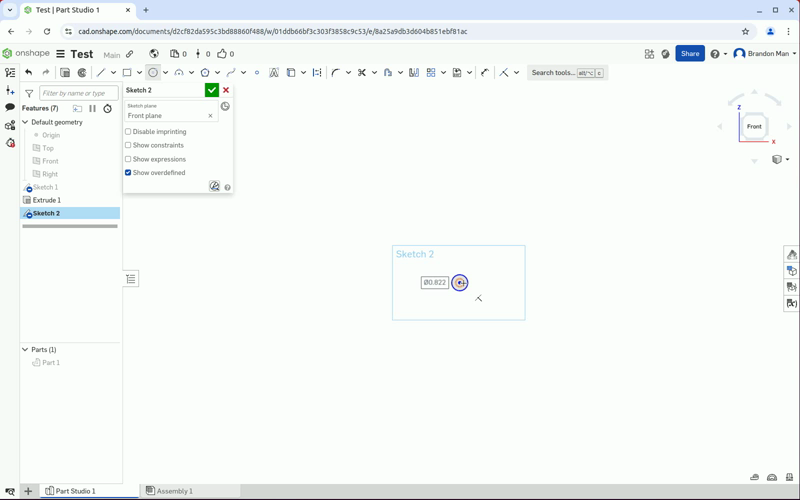
scroll(-6)
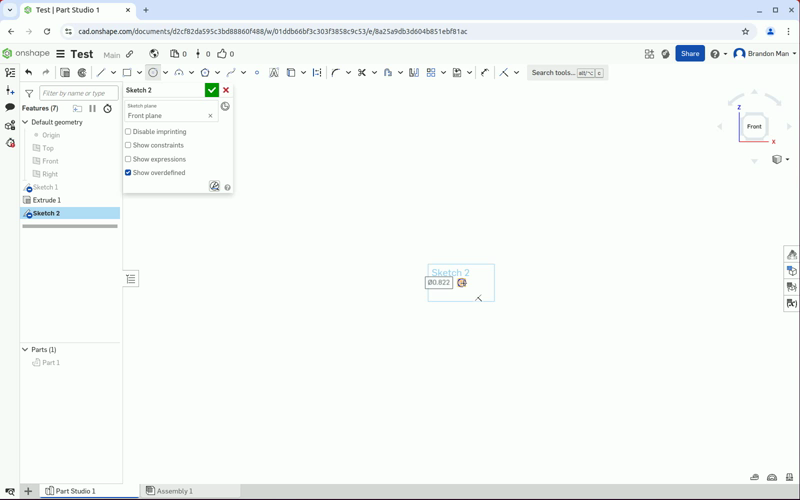
key(esc)
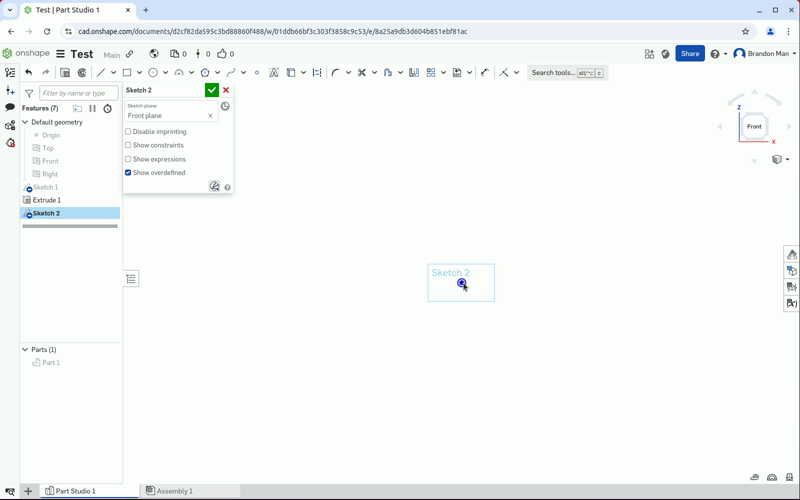
mouse_move(459, 281)
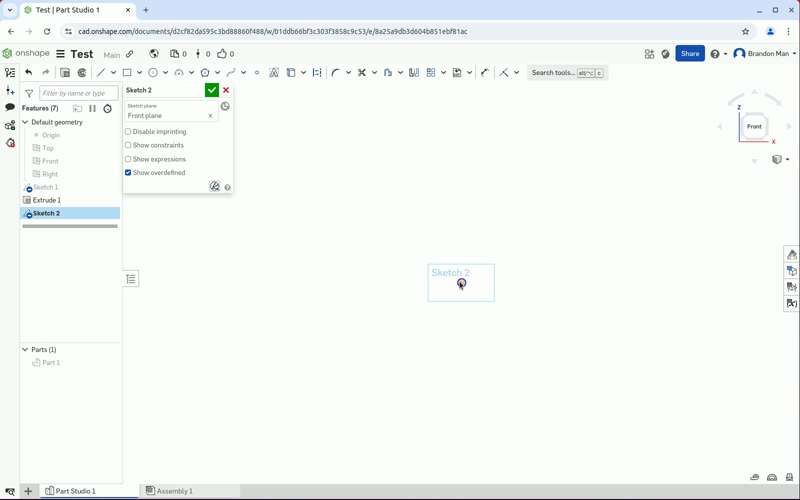
scroll(6)
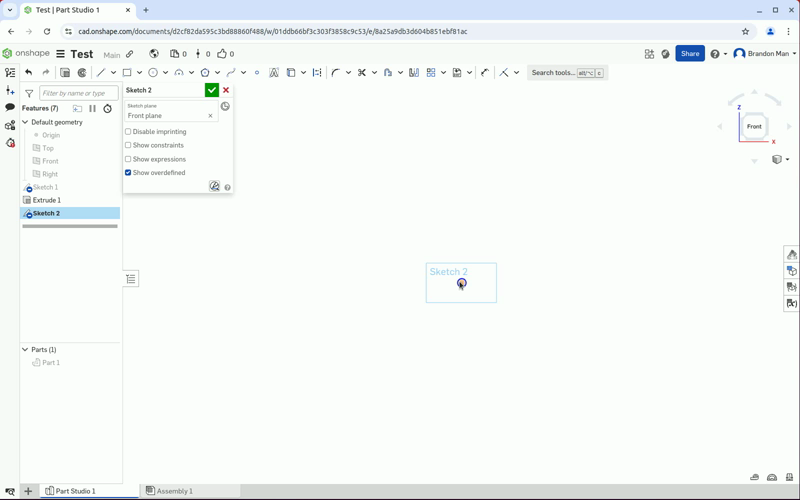
scroll(6)
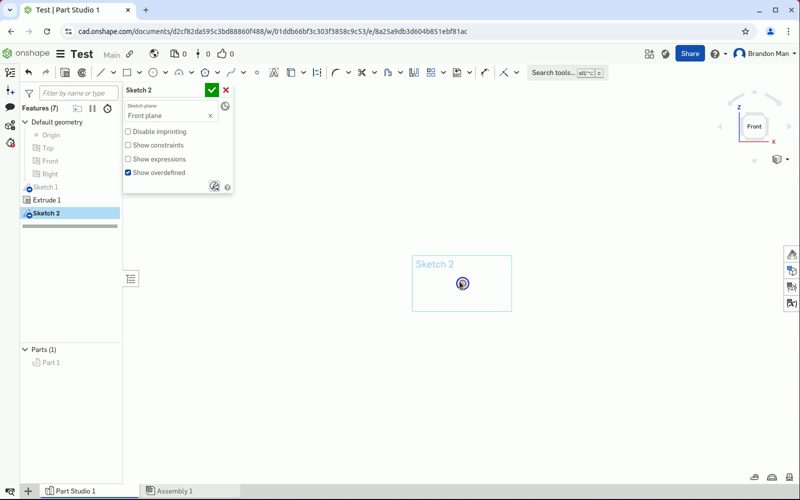
scroll(6)
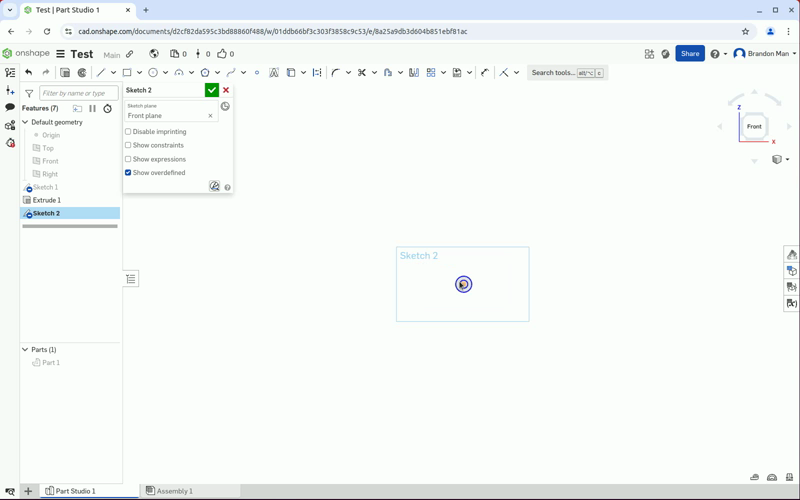
scroll(6)
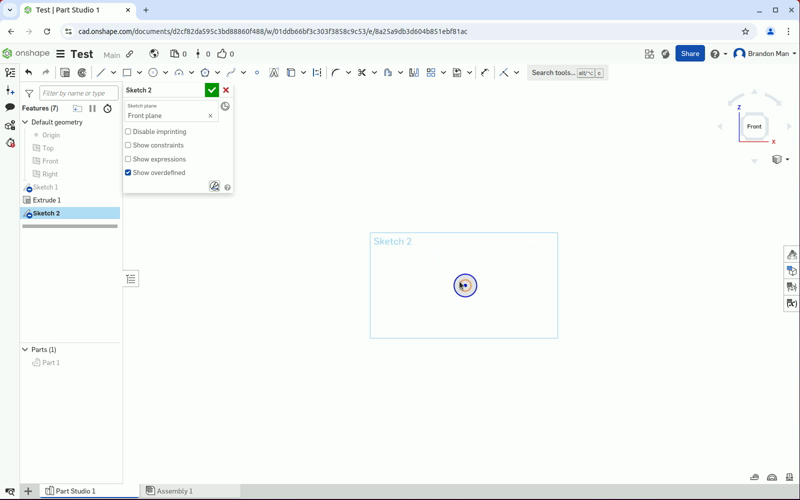
scroll(6)
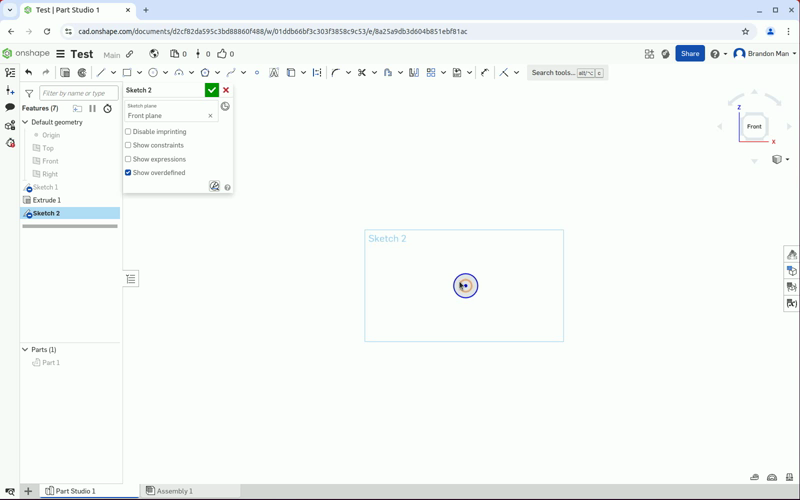
scroll(6)
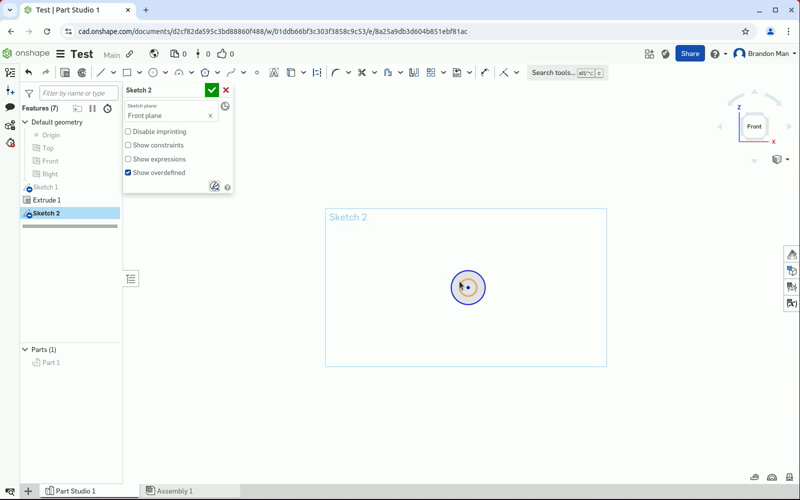
scroll(6)
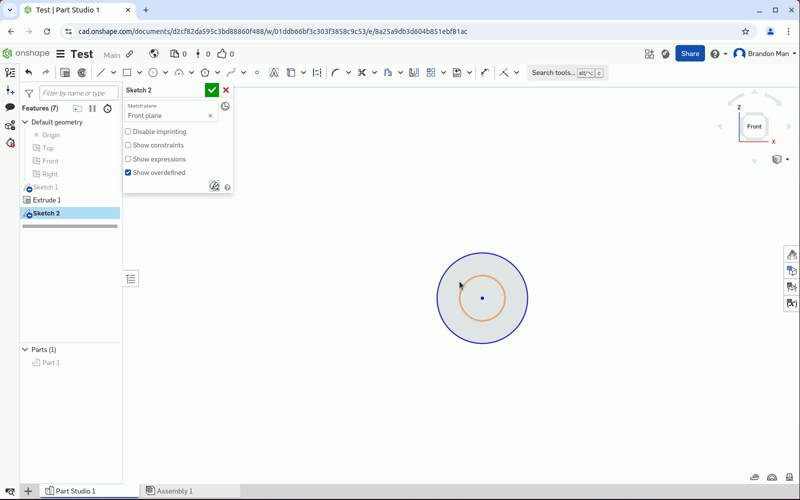
click(459, 281)
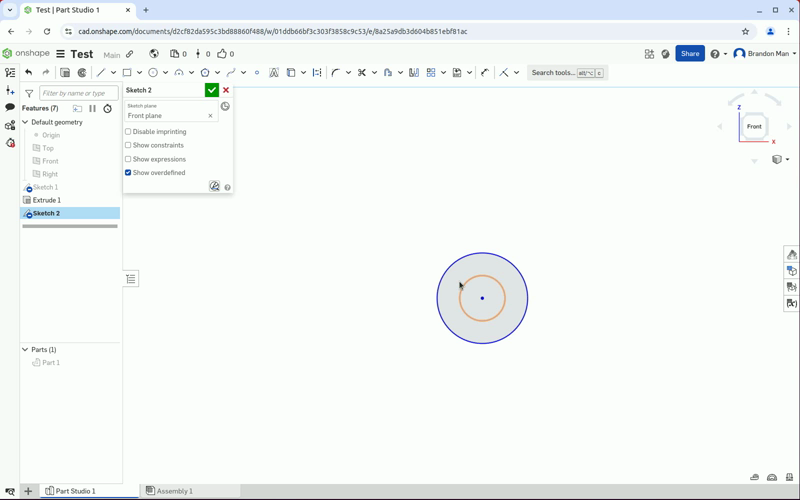
scroll(-6)
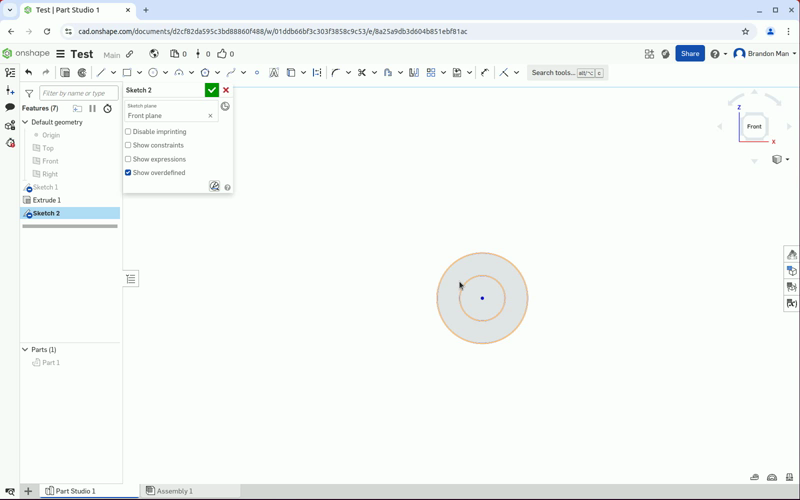
scroll(-6)
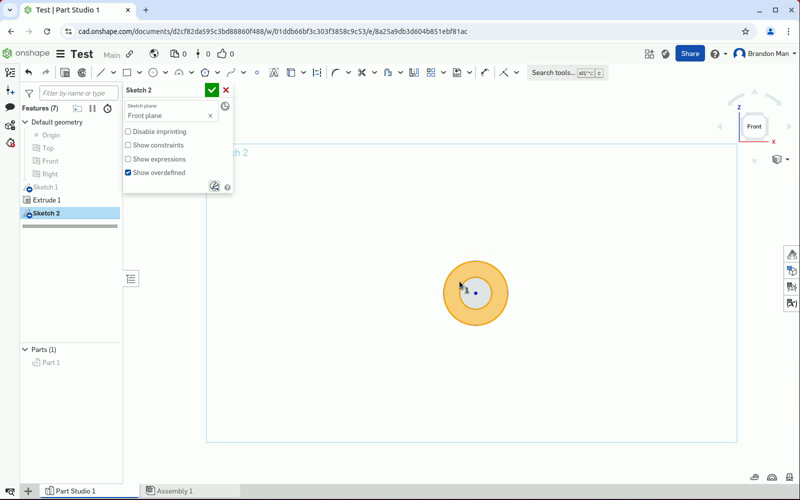
scroll(-6)
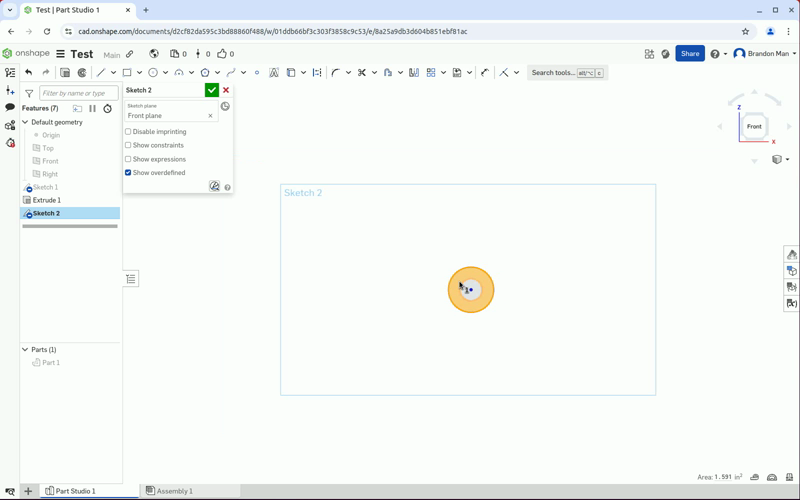
scroll(-6)
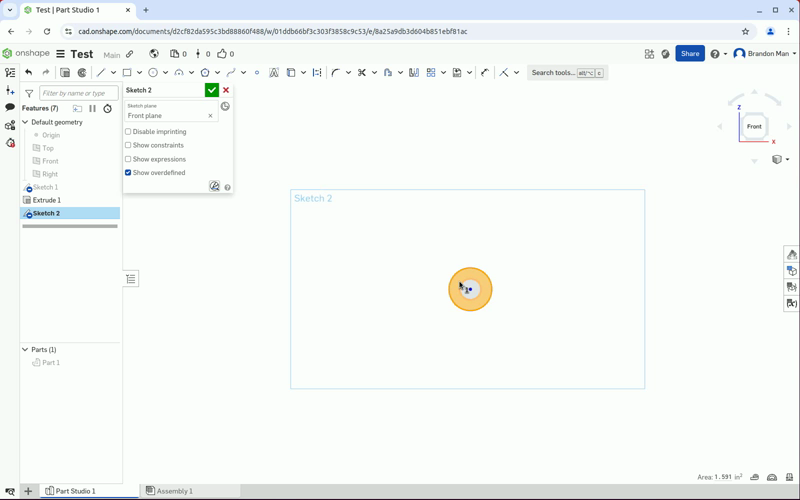
scroll(-6)
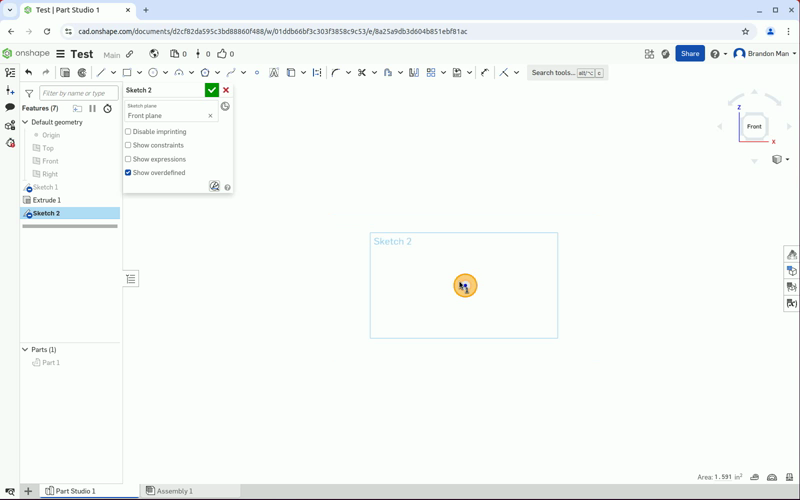
scroll(-6)
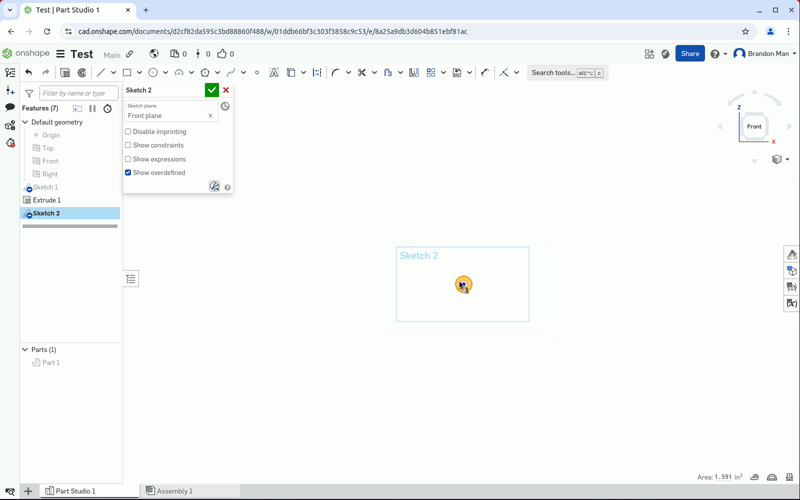
scroll(-6)
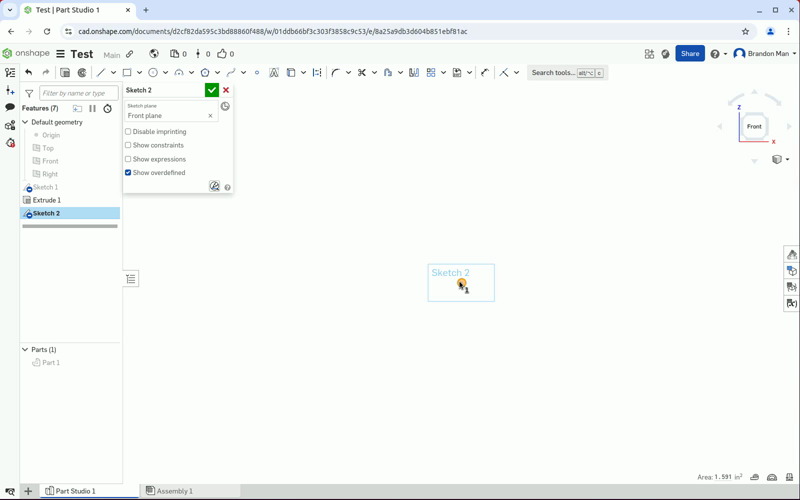
mouse_move(73, 352)
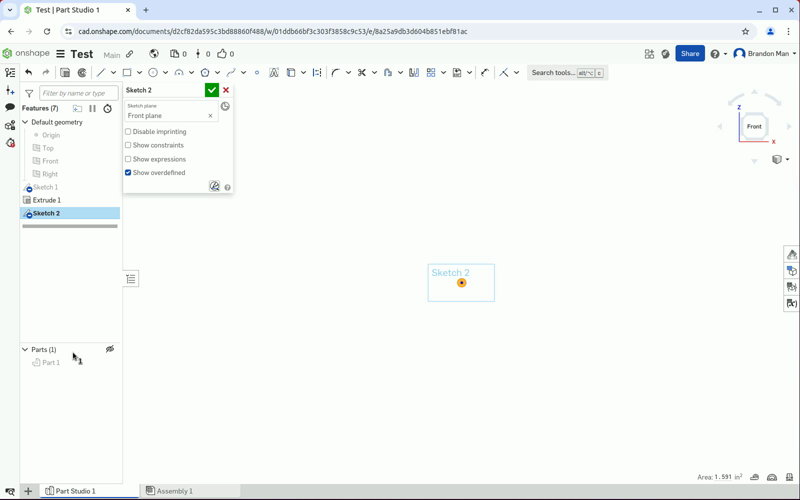
key(shift+y)
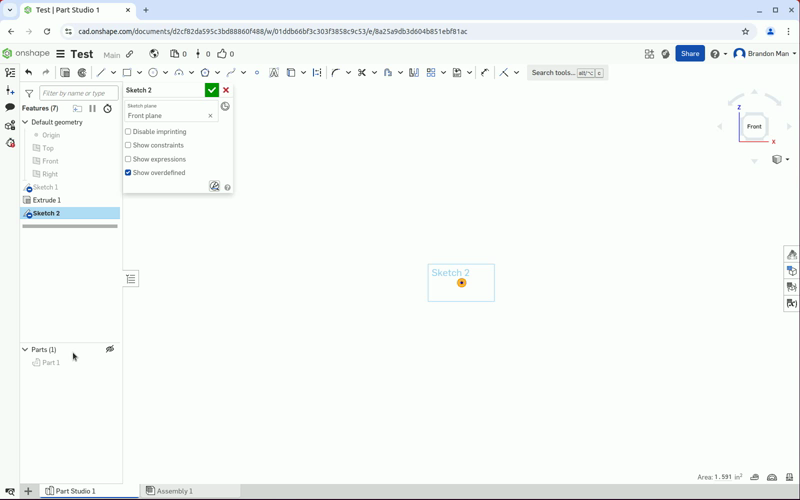
key(shift+e)
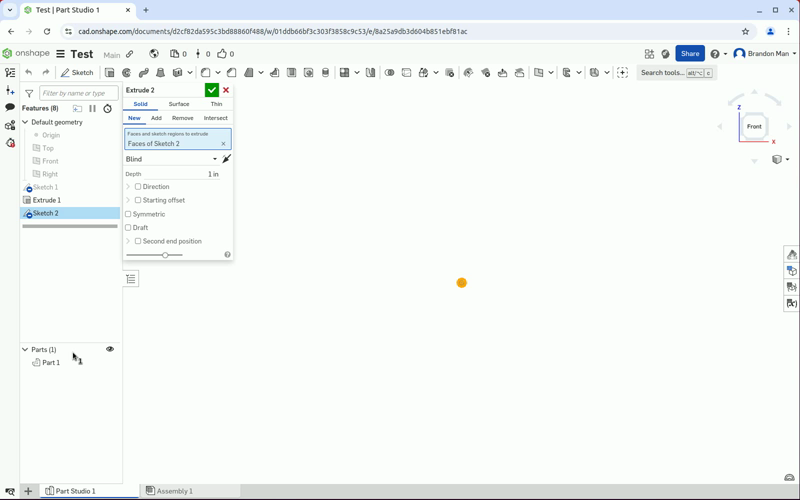
mouse_move(143, 106)
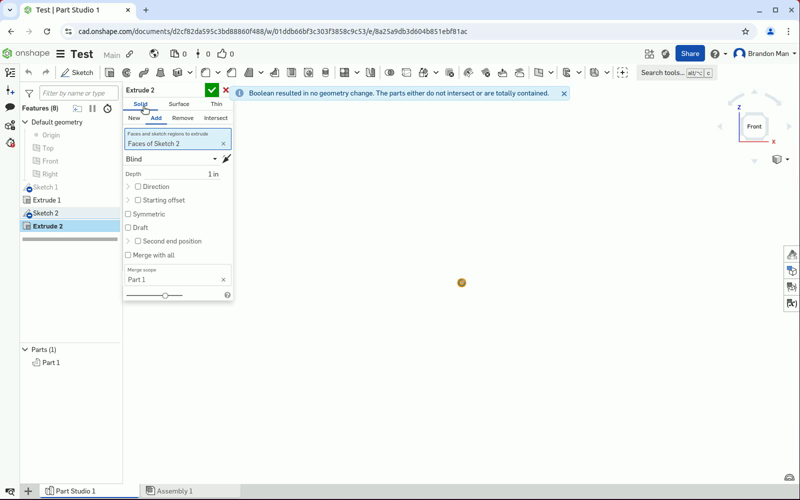
click(143, 106)
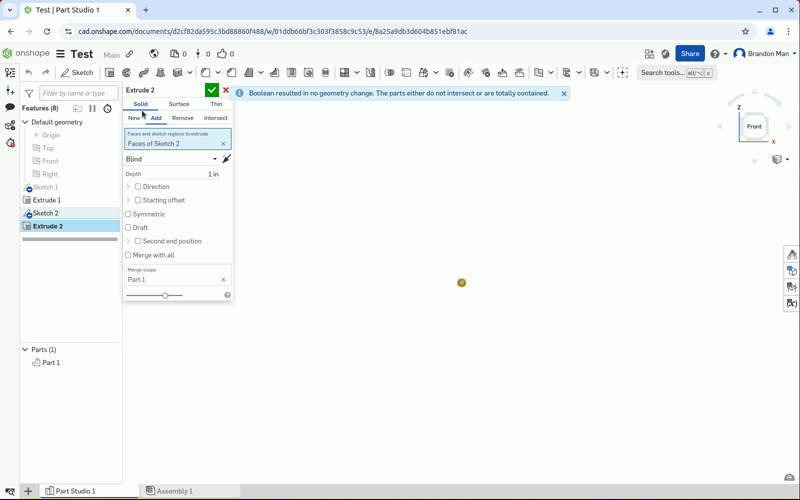
mouse_move(137, 120)
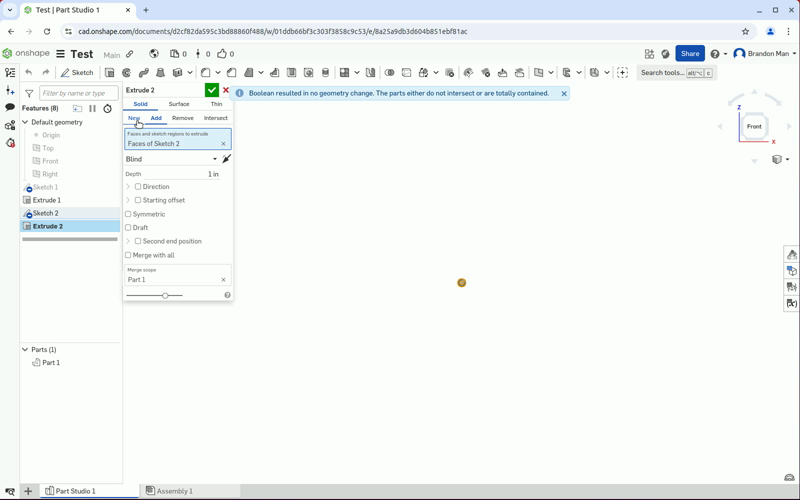
click(137, 120)
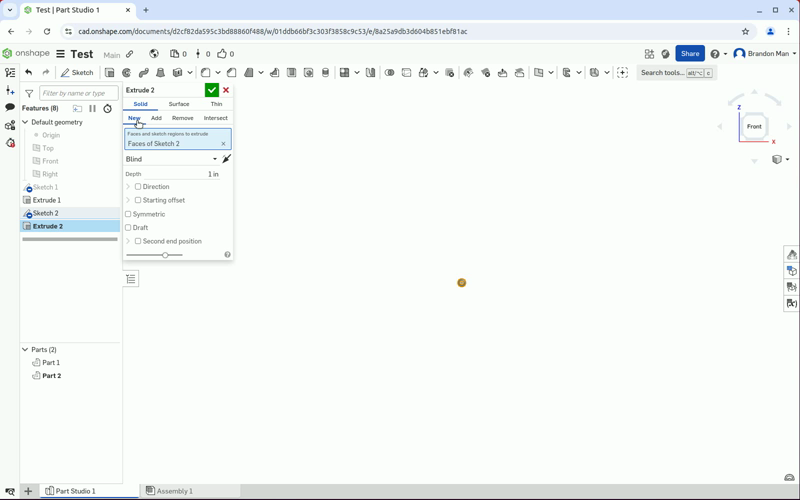
key(tab, 4)
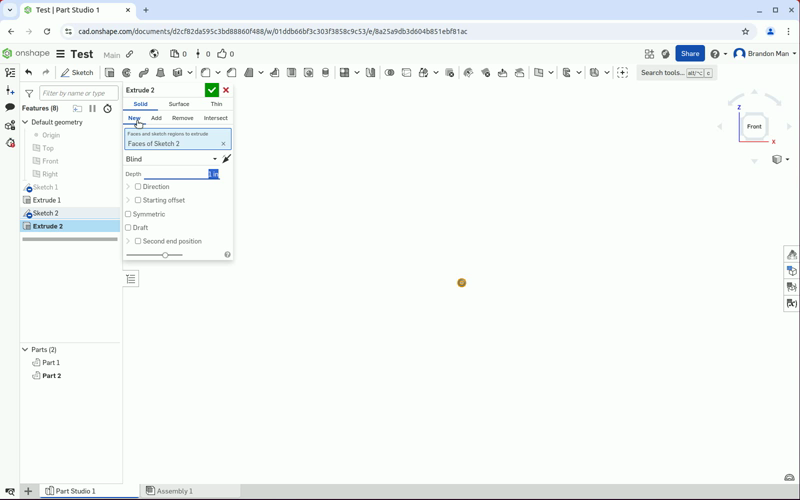
text(23.108)
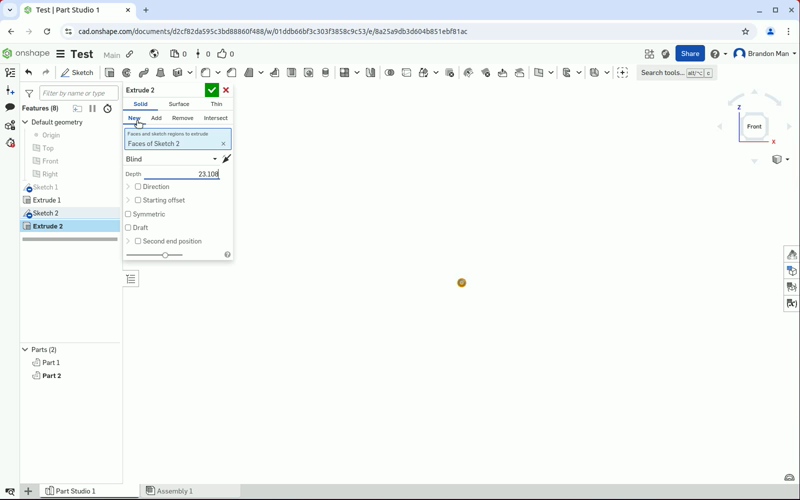
key(enter)
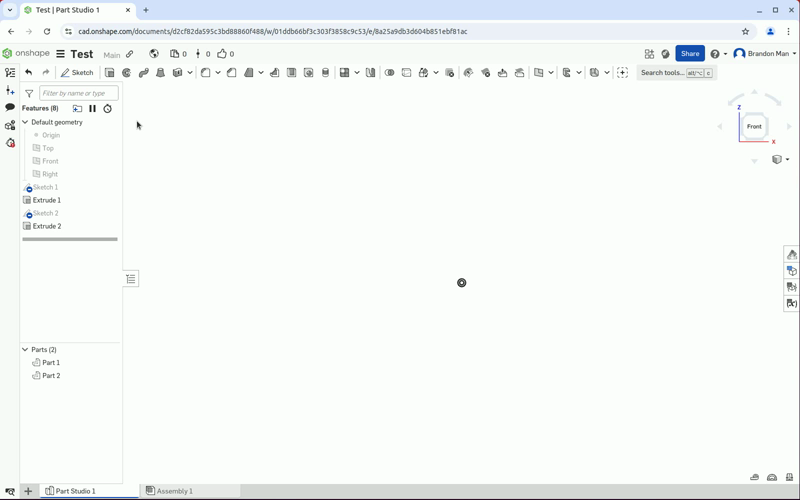
key(shift+h)
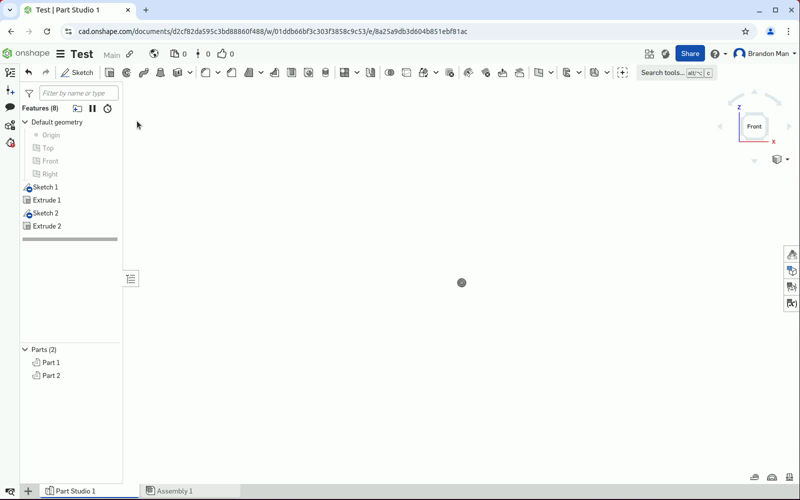
key(shift+h)
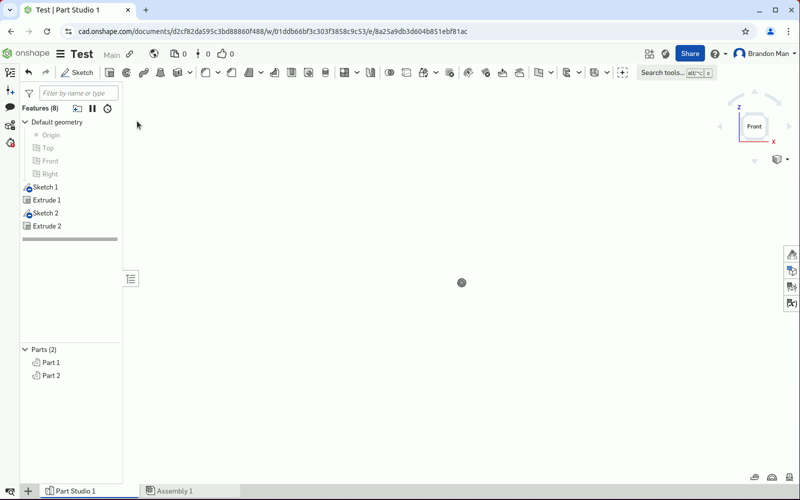
key(shift+7)
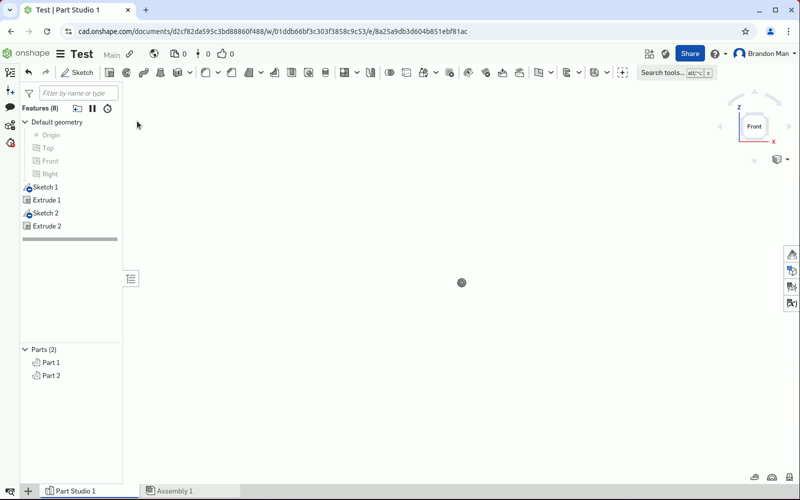
key(left, 2)
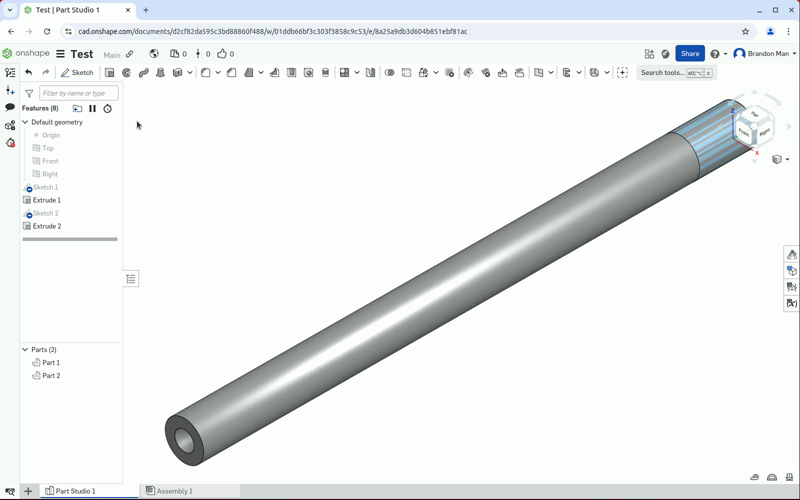
key(down, 2)
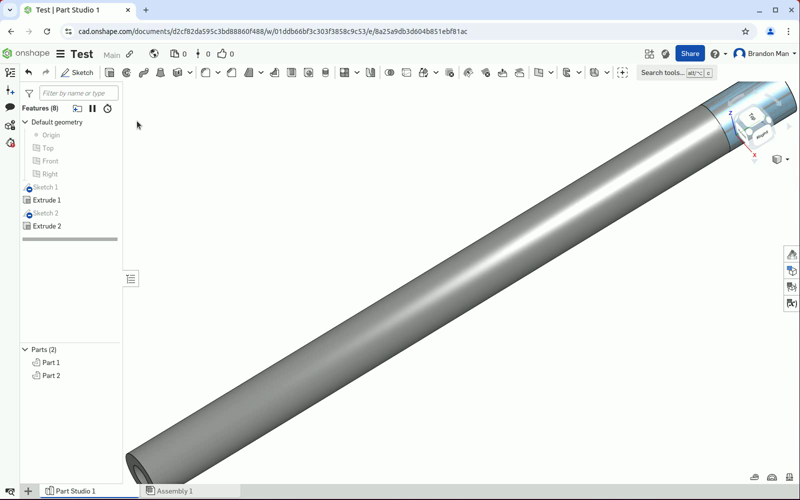
key(up, 2)
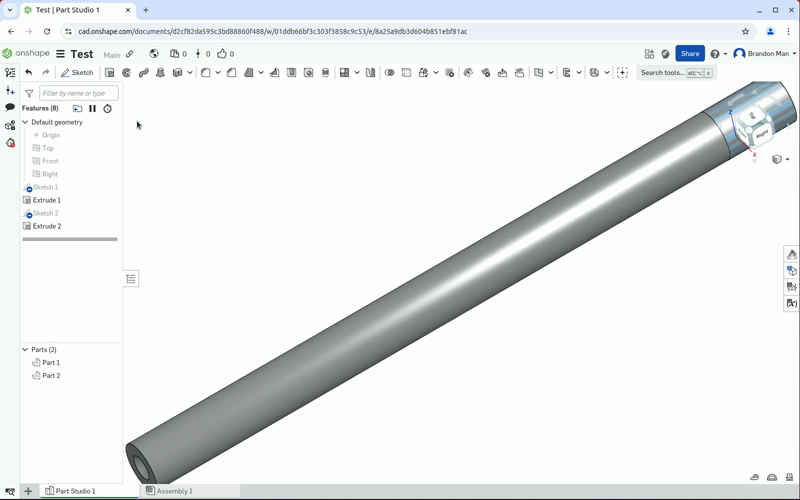
key(right, 2)
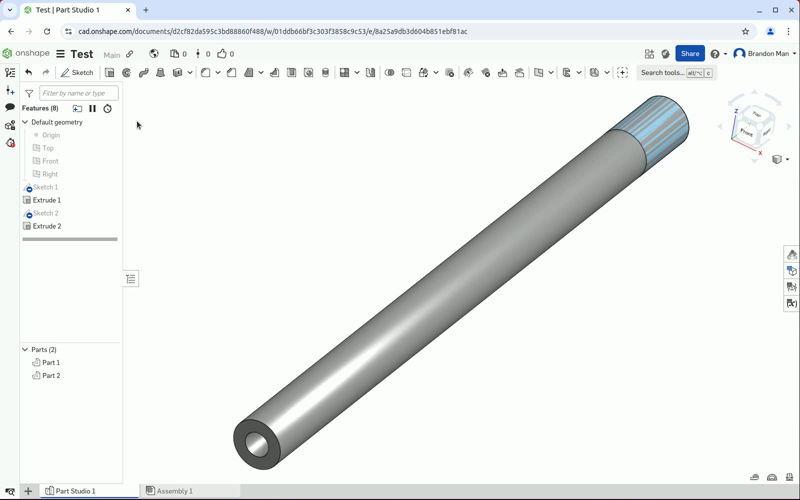
mouse_move(73, 189)
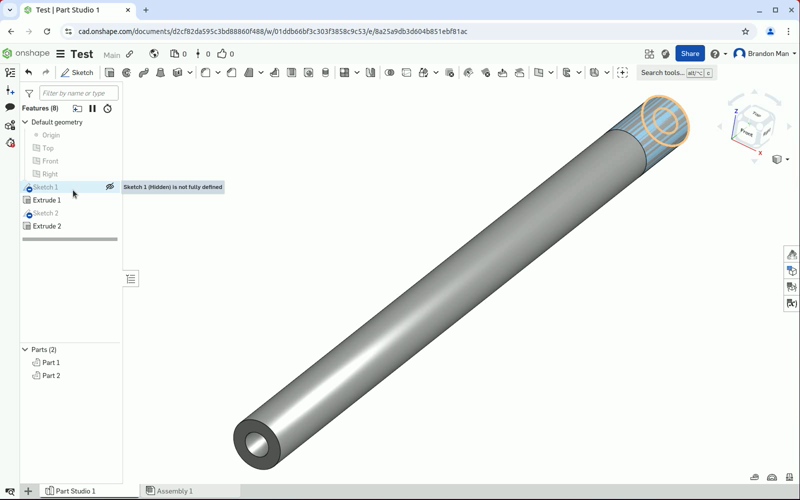
click(73, 189)